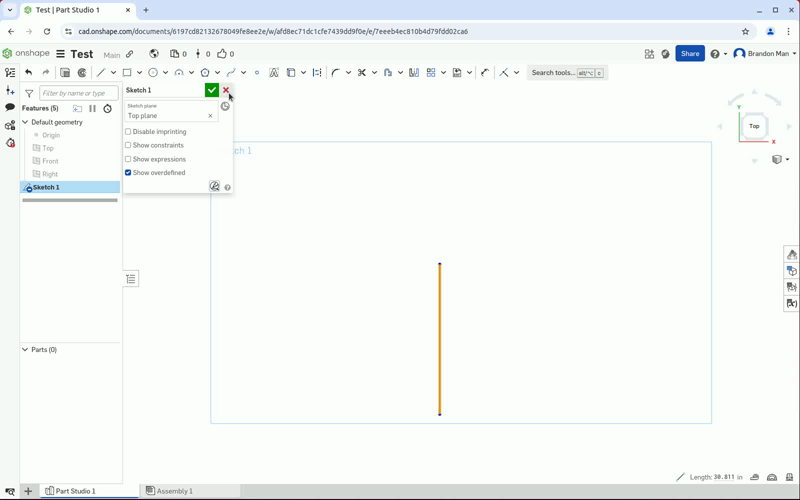
key(shift+h)
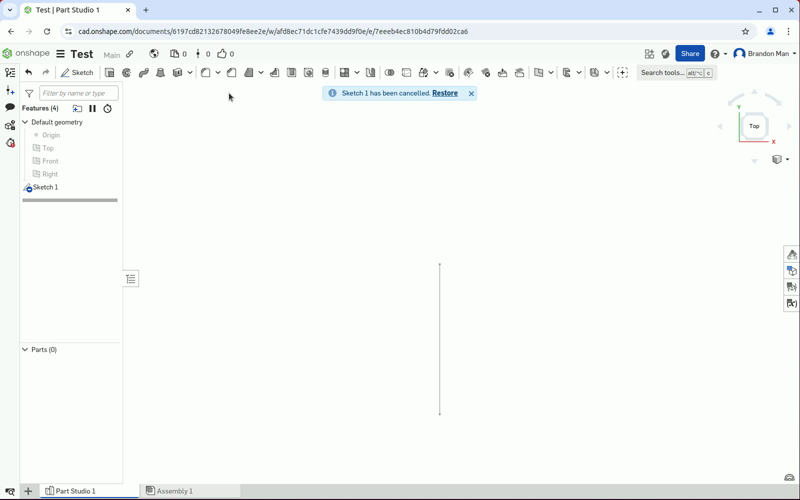
mouse_move(73, 352)
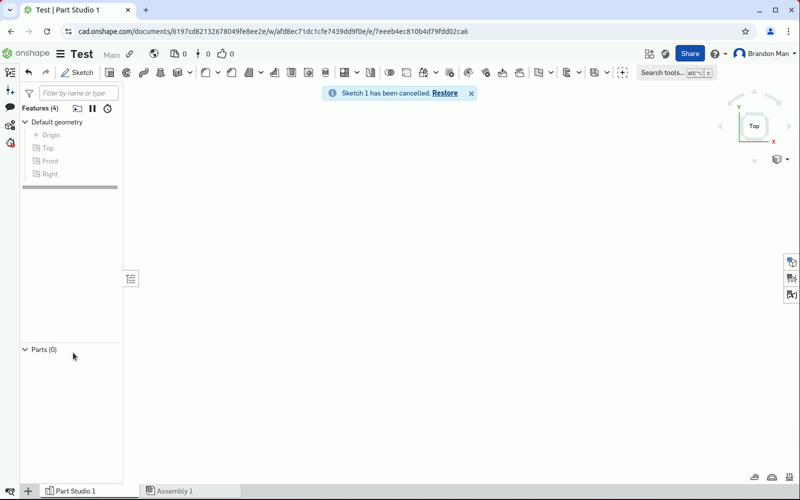
key(y)
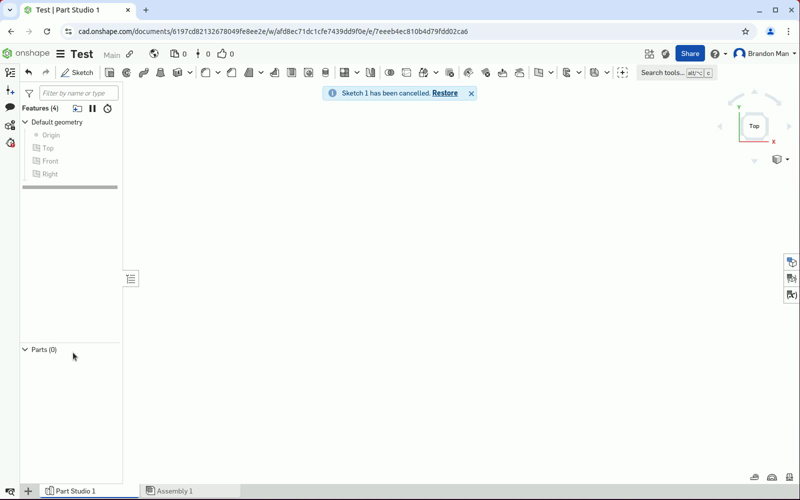
key(shift+p)
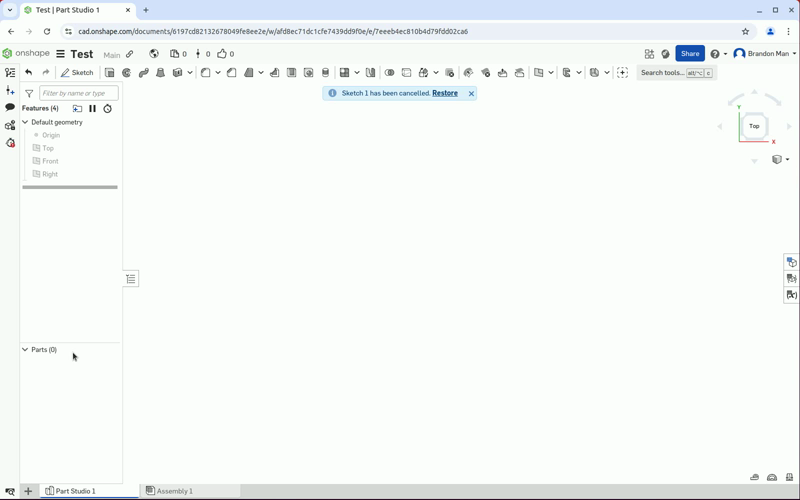
key(space)
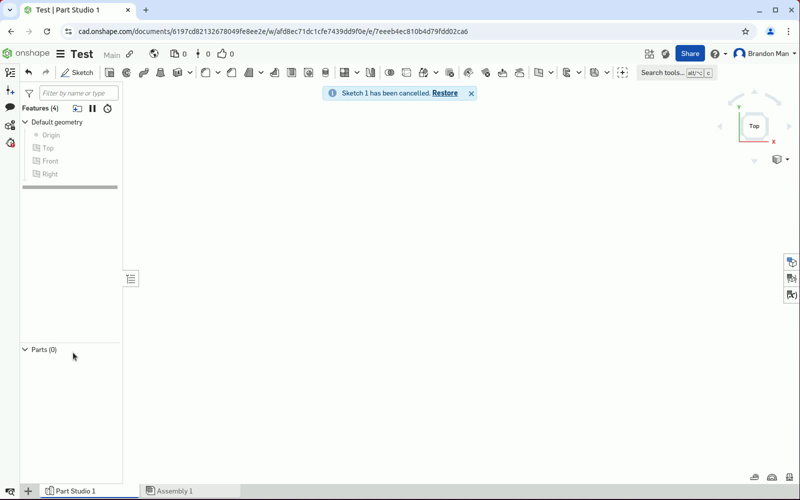
key_down(shift)
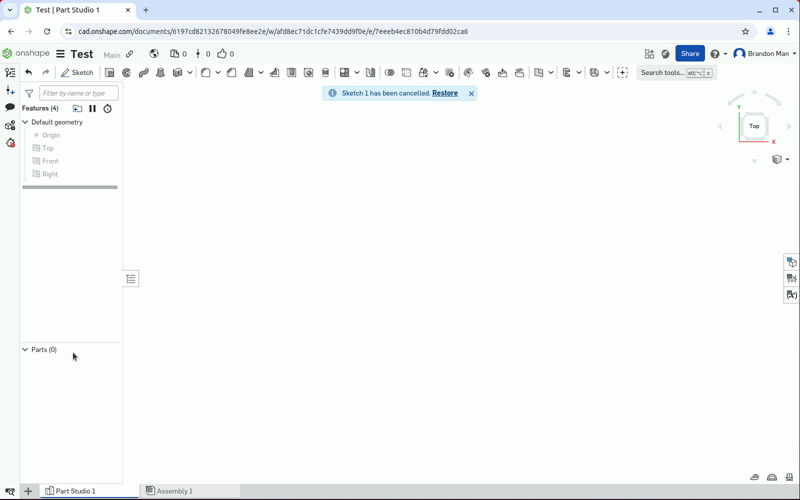
key(up)
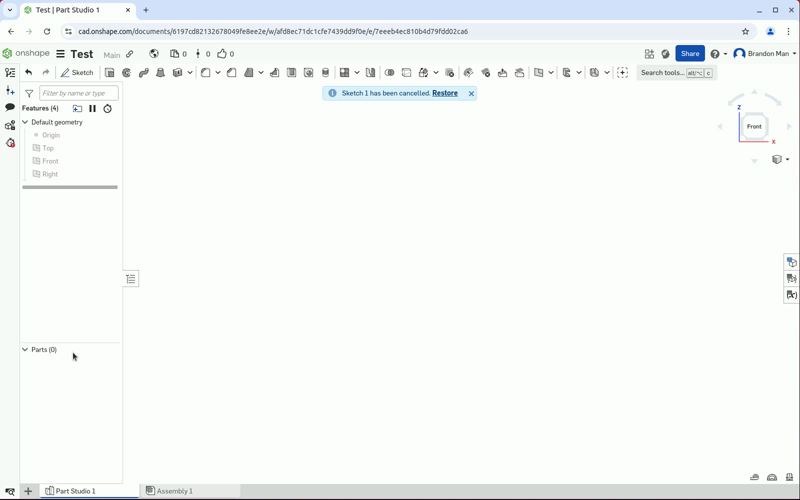
key_up(shift)
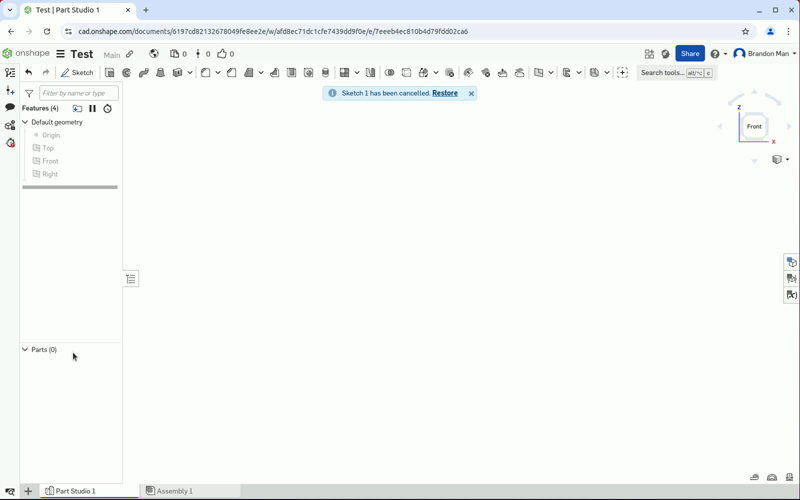
mouse_move(73, 352)
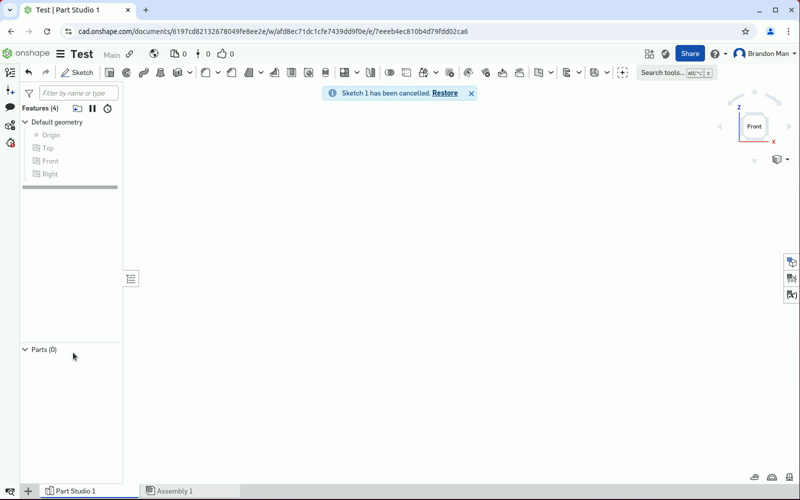
key(shift+y)
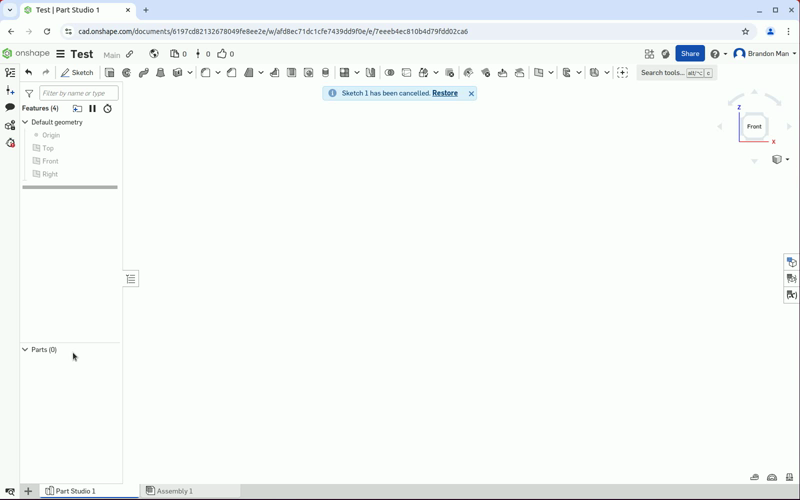
key(shift+s)
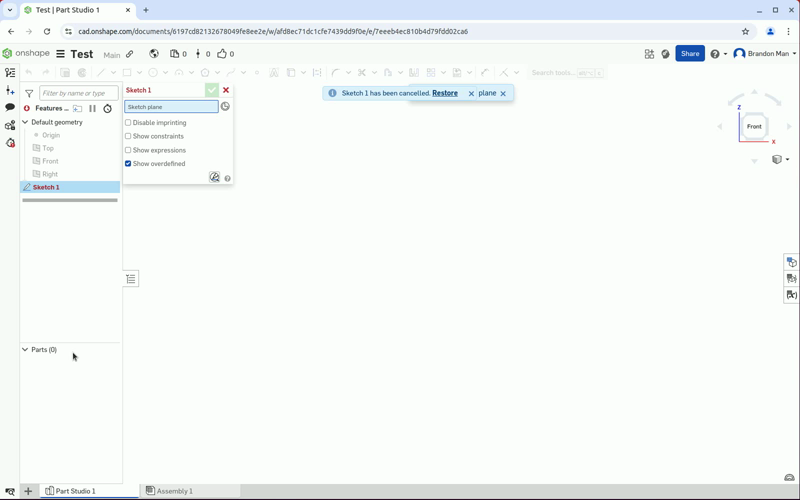
mouse_move(73, 163)
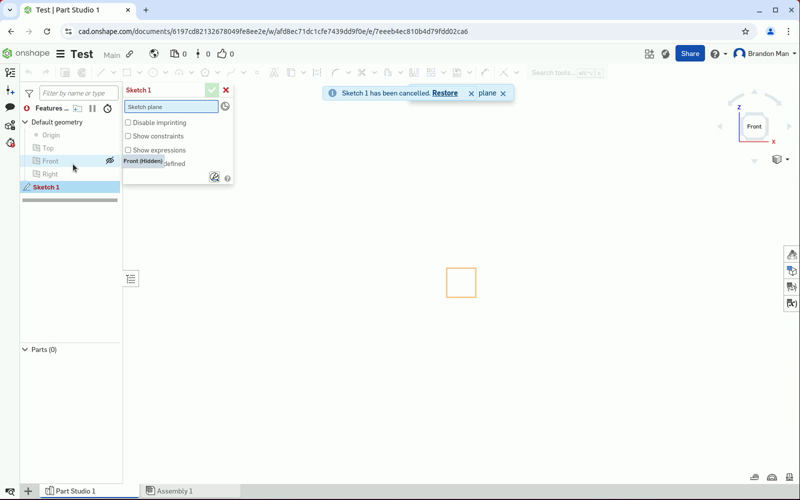
click(73, 163)
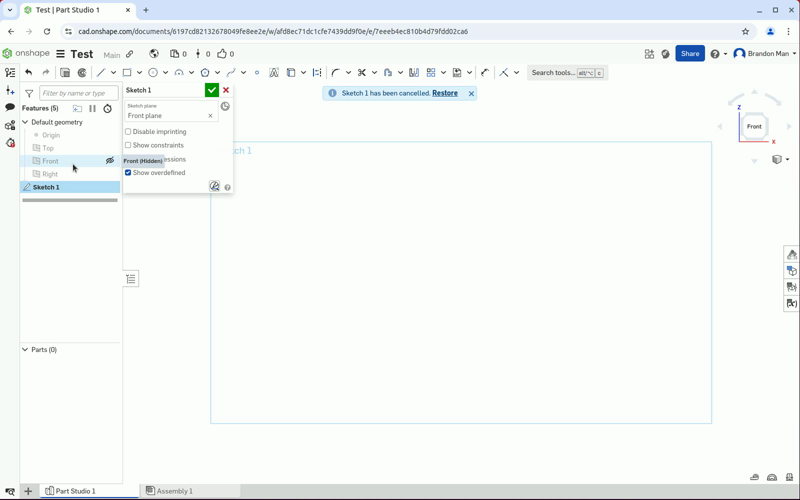
mouse_move(73, 352)
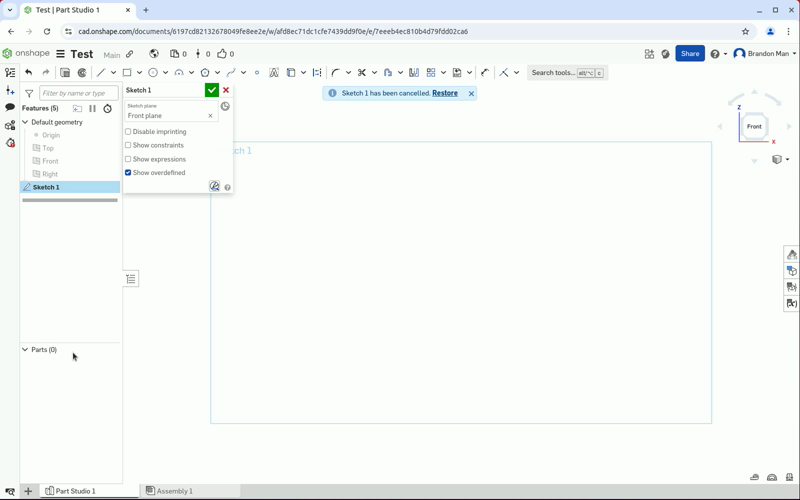
key(y)
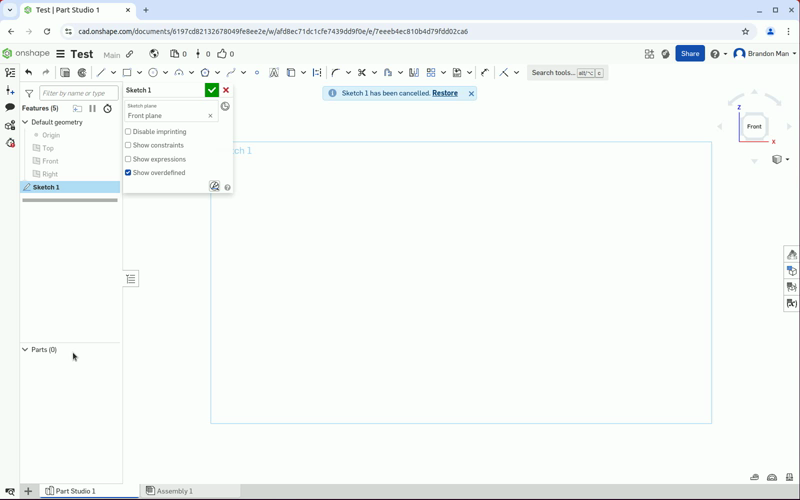
key(l)
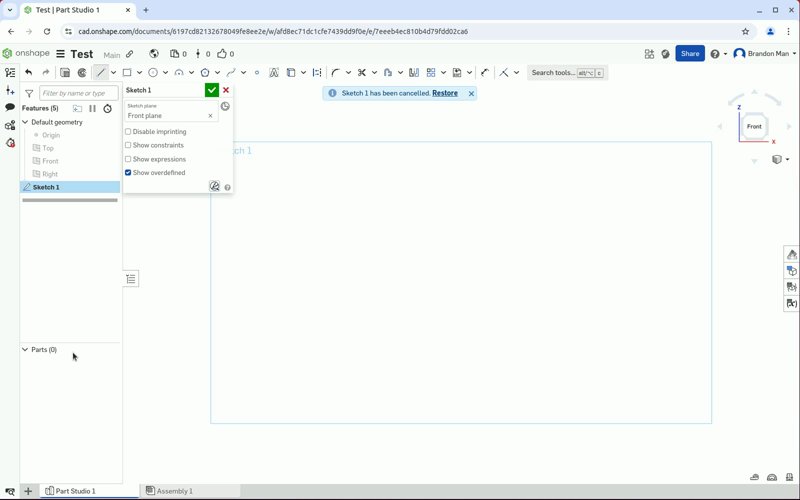
key_down(shift)
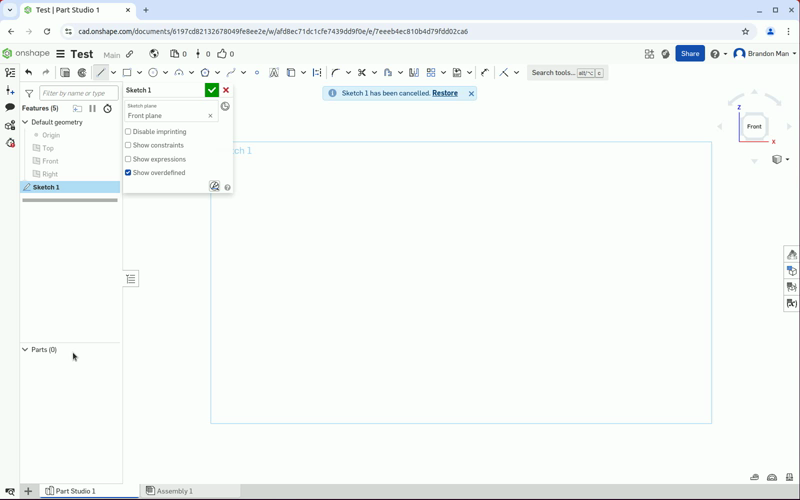
mouse_move(404, 395)
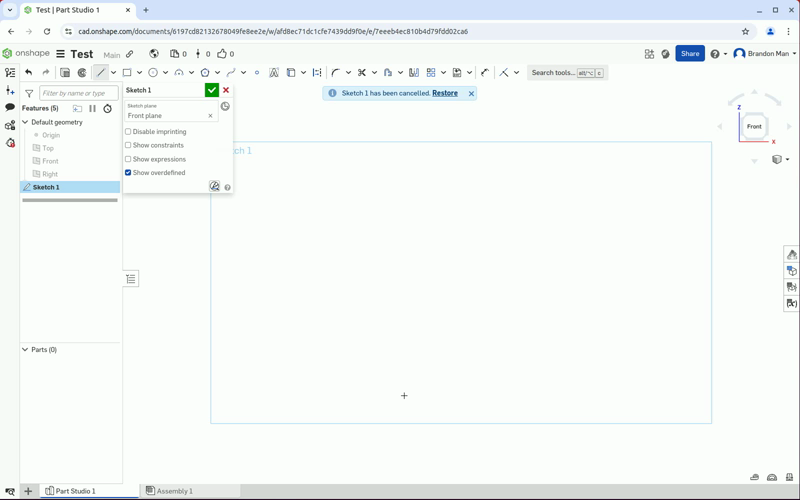
click(404, 395)
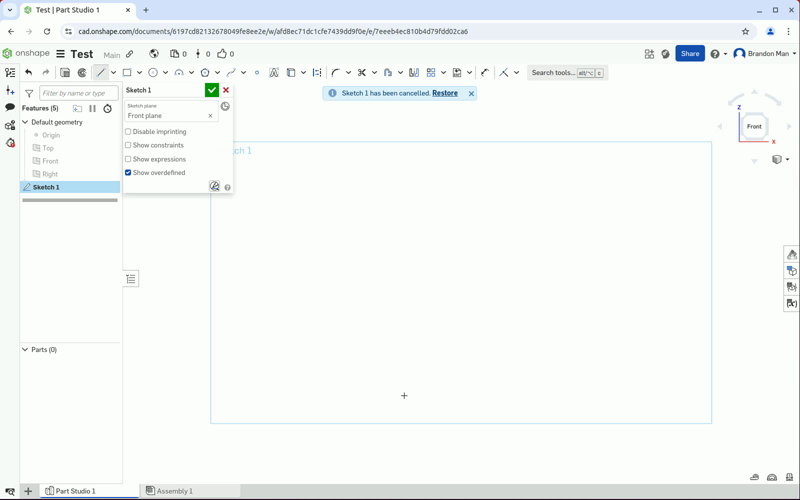
key_up(shift)
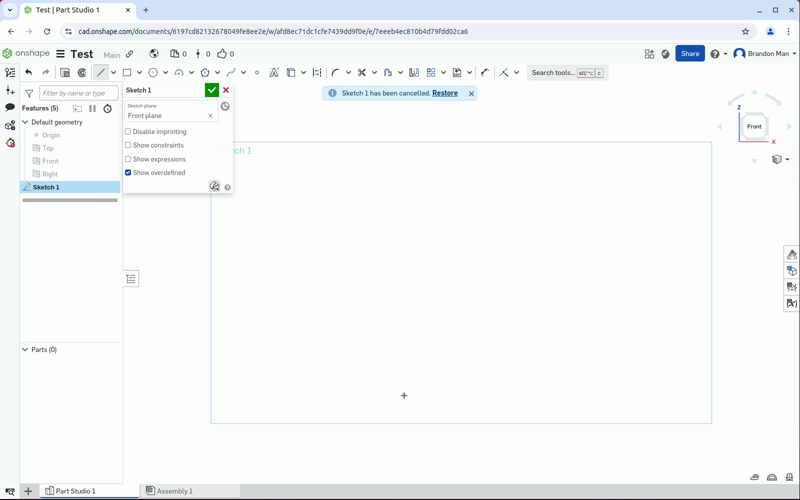
key_down(shift)
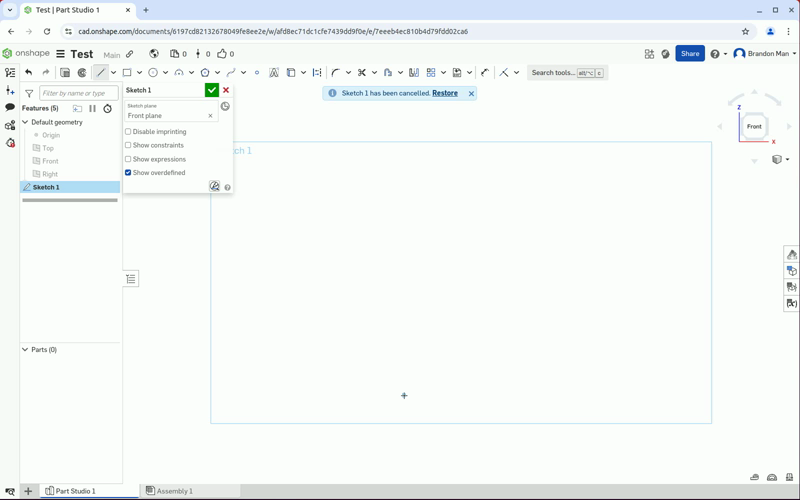
mouse_move(516, 395)
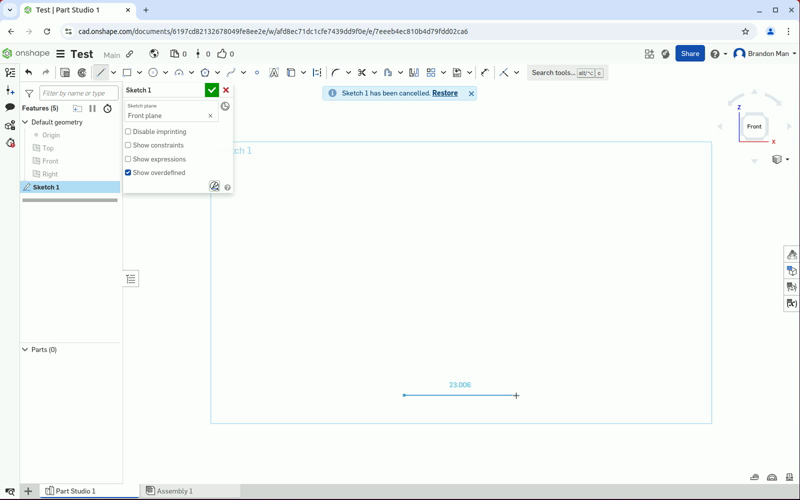
click(516, 395)
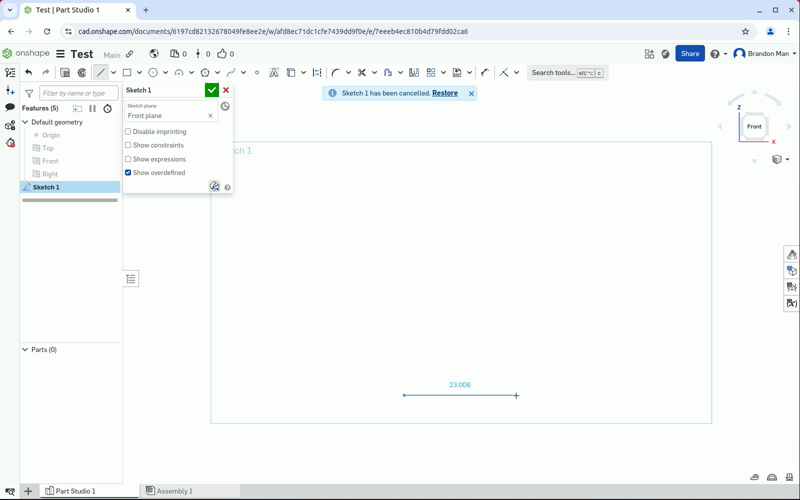
key_up(shift)
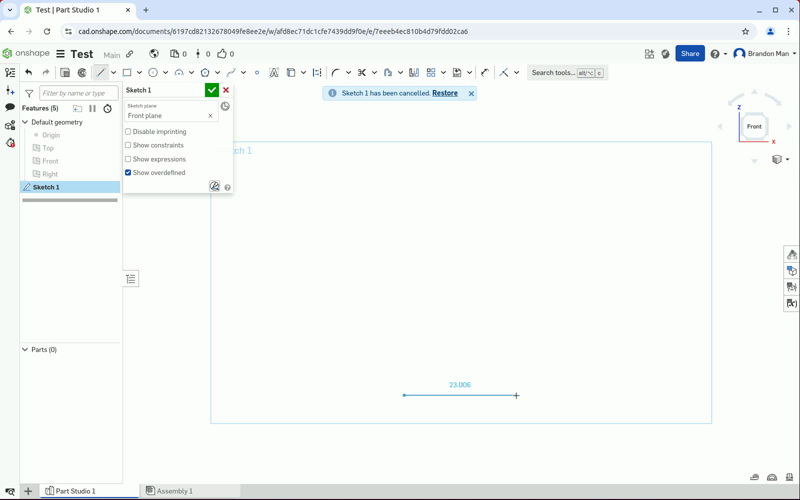
key_down(shift)
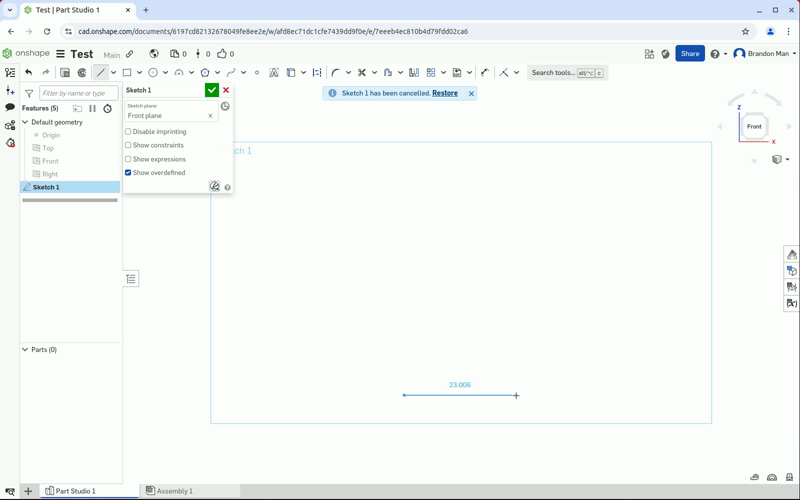
mouse_move(516, 175)
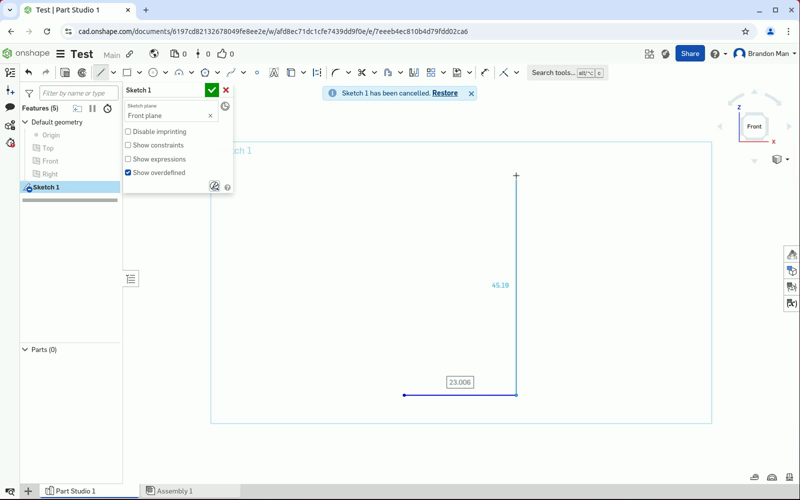
click(516, 175)
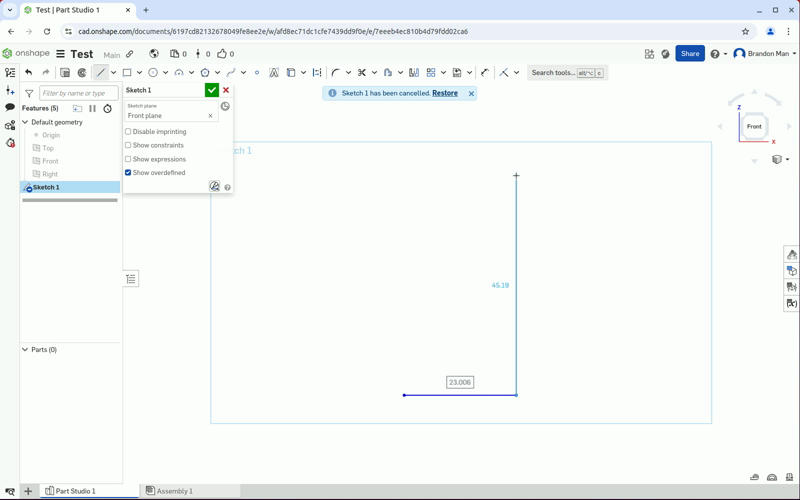
key_up(shift)
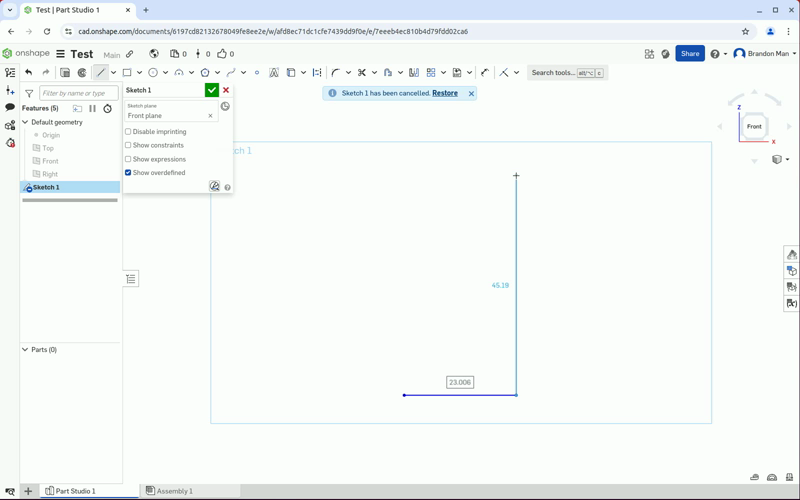
key_down(shift)
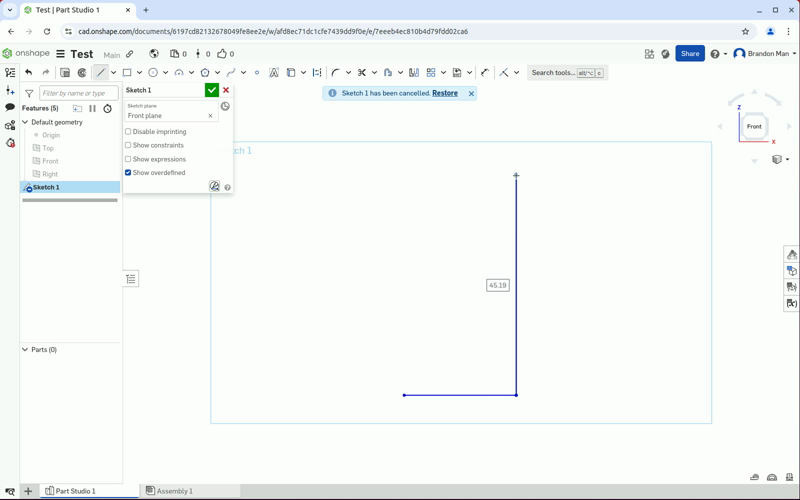
mouse_move(404, 175)
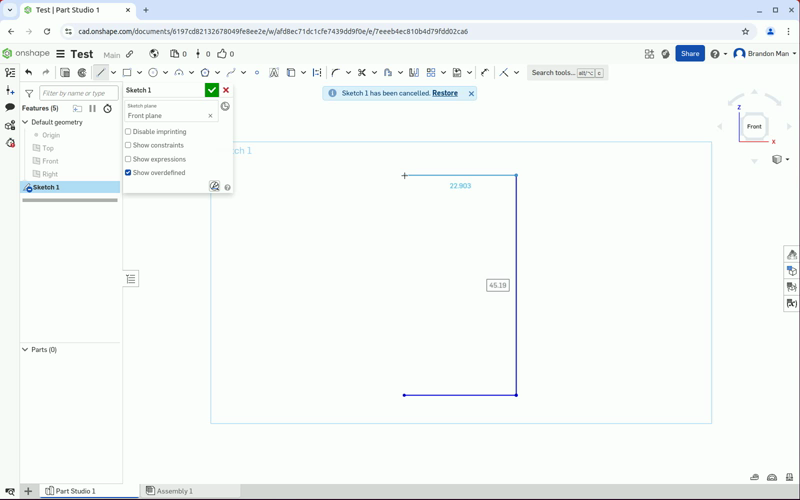
click(404, 175)
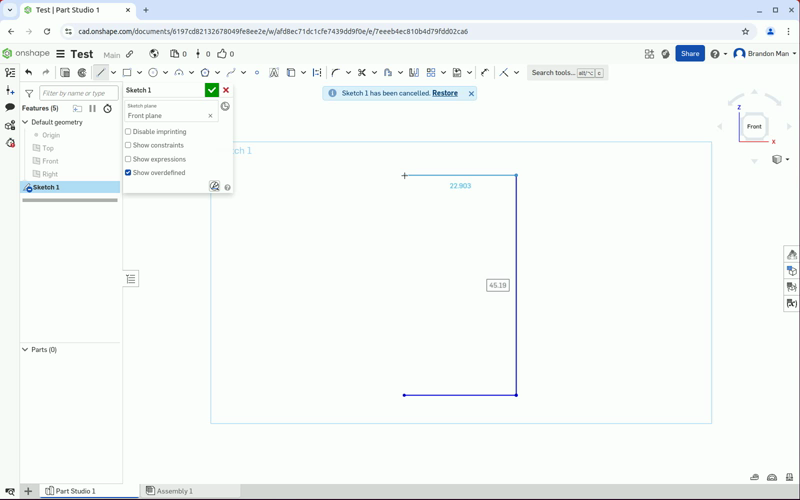
key_up(shift)
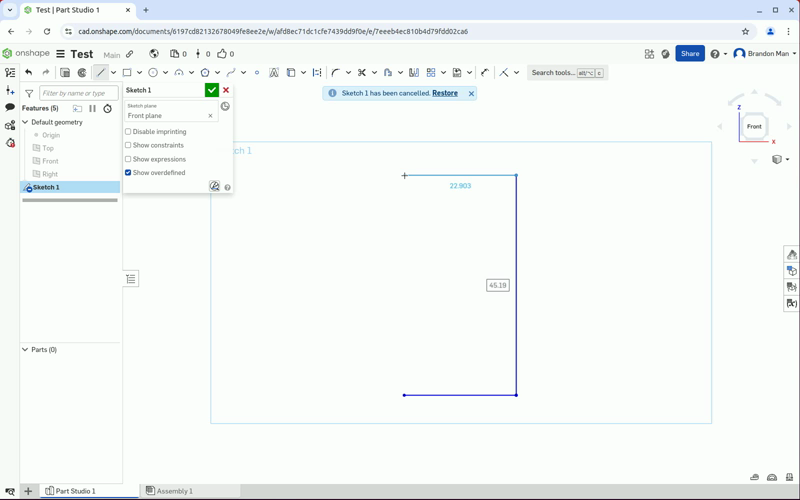
key_down(shift)
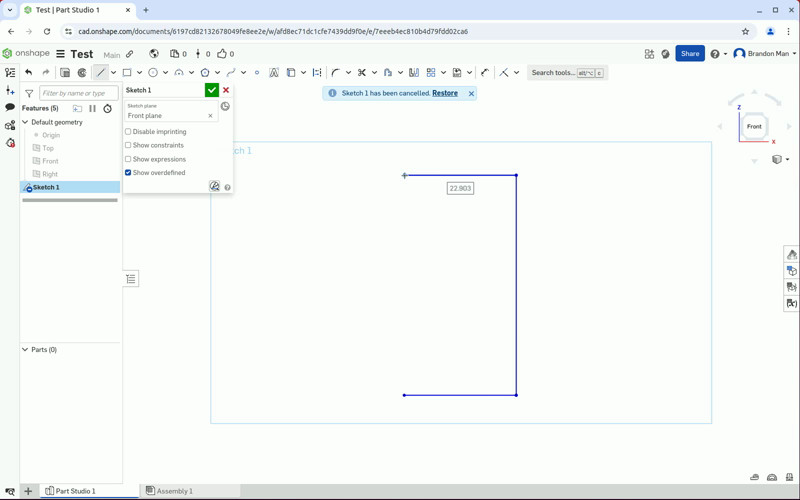
mouse_move(404, 395)
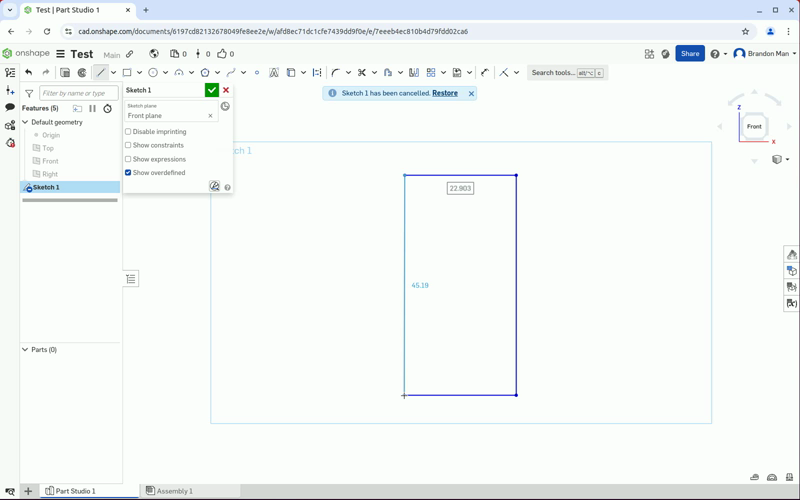
key_up(shift)
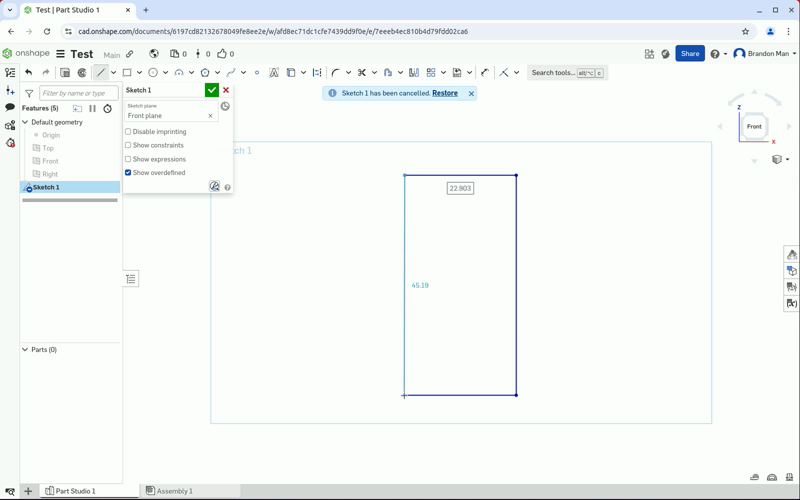
click(404, 395)
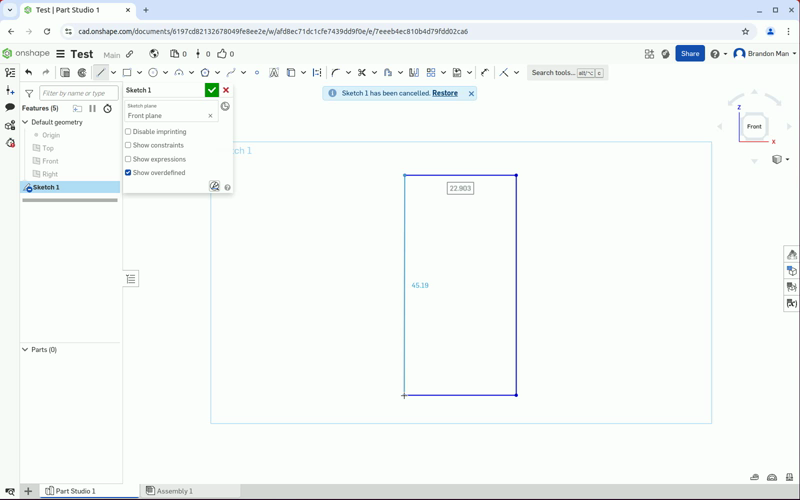
key(esc)
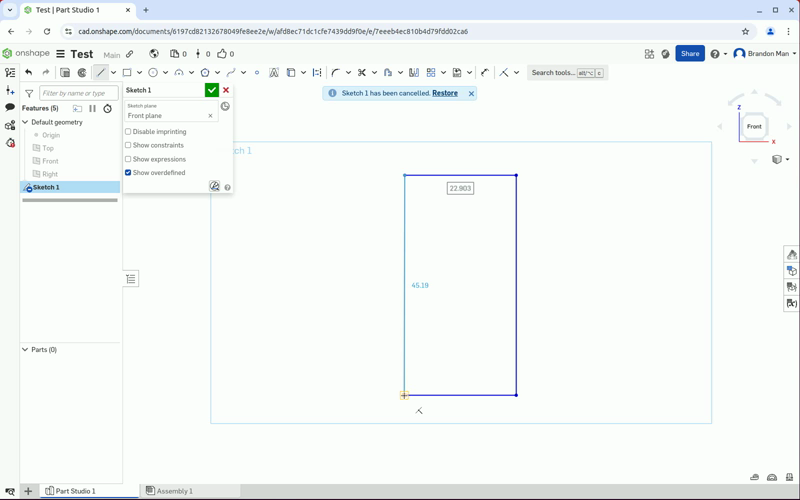
mouse_move(433, 354)
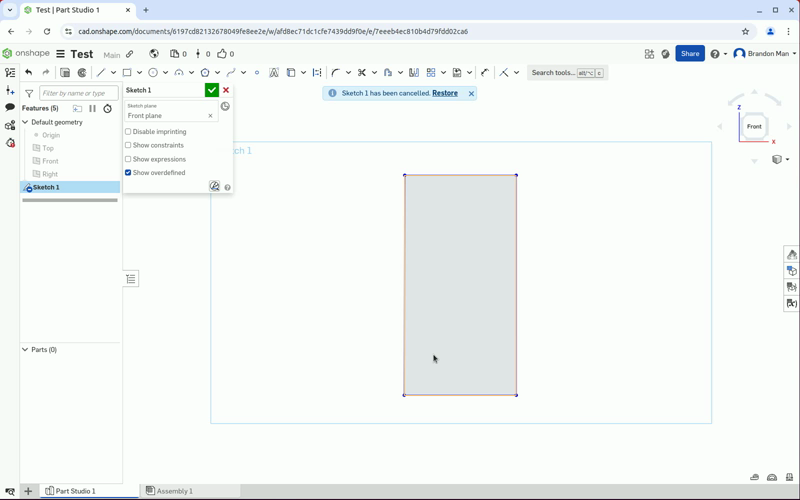
click(433, 354)
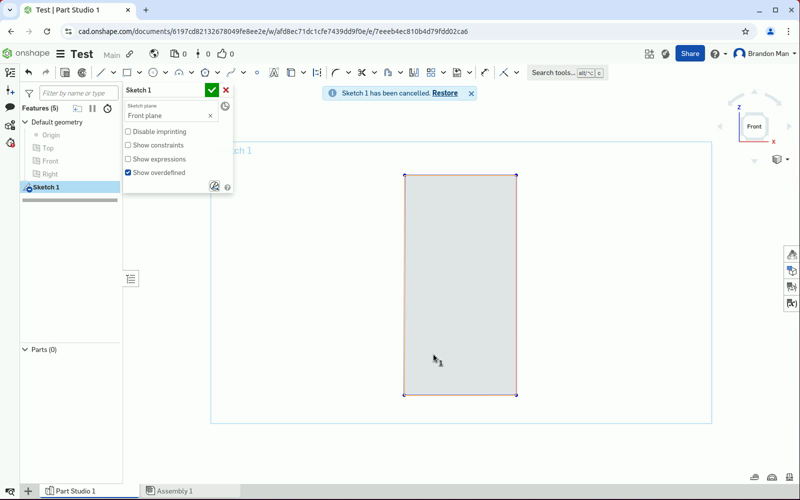
mouse_move(73, 352)
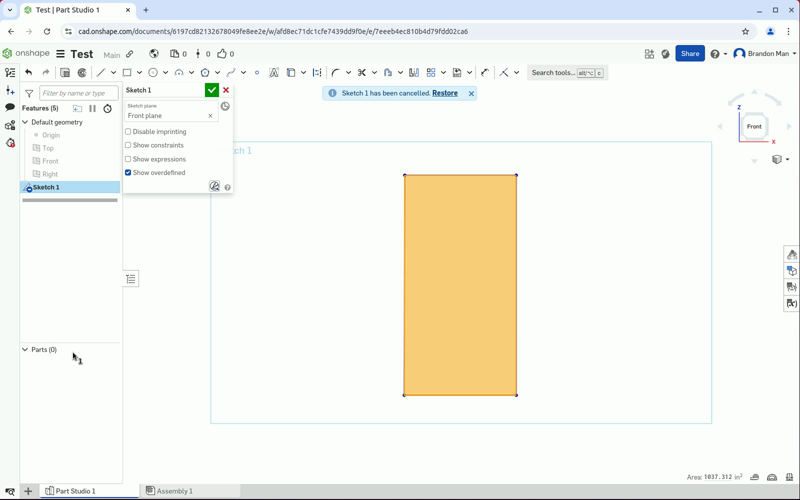
key(shift+y)
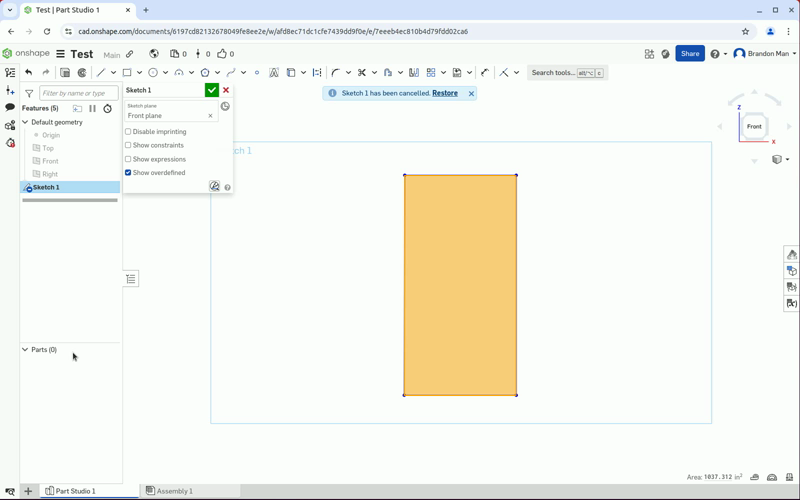
key(shift+e)
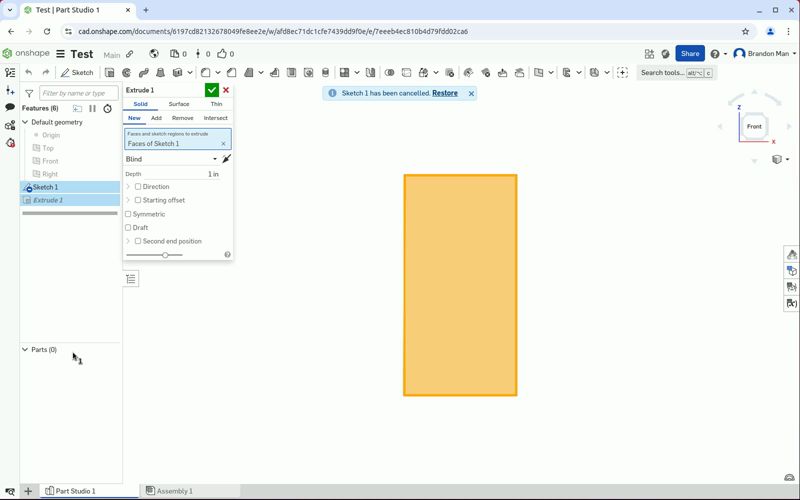
mouse_move(143, 106)
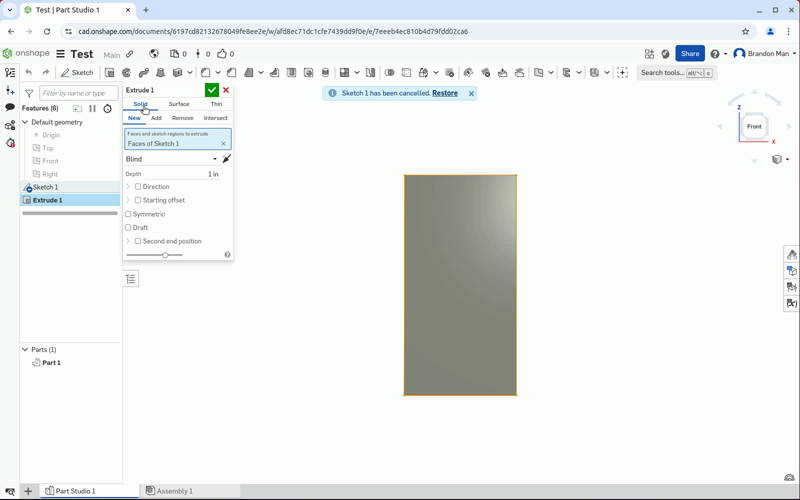
click(143, 106)
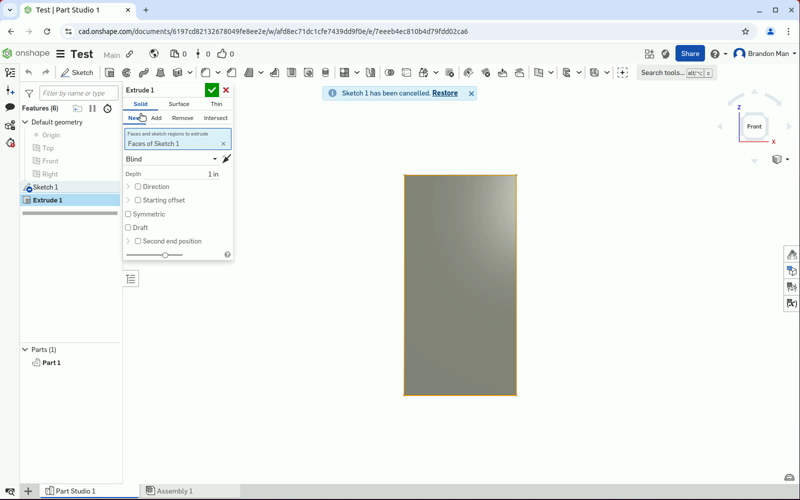
mouse_move(137, 120)
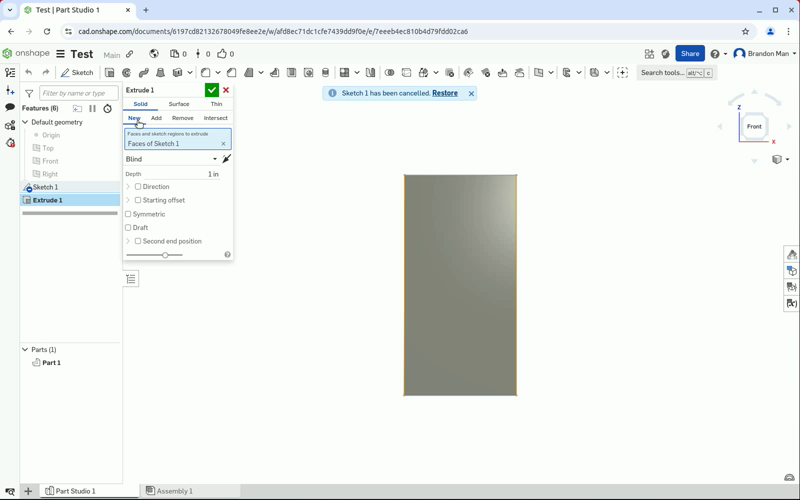
click(137, 120)
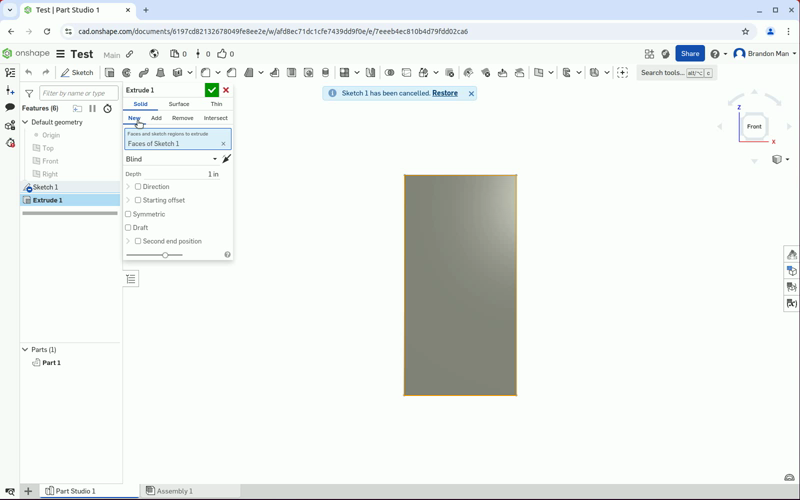
key(tab, 4)
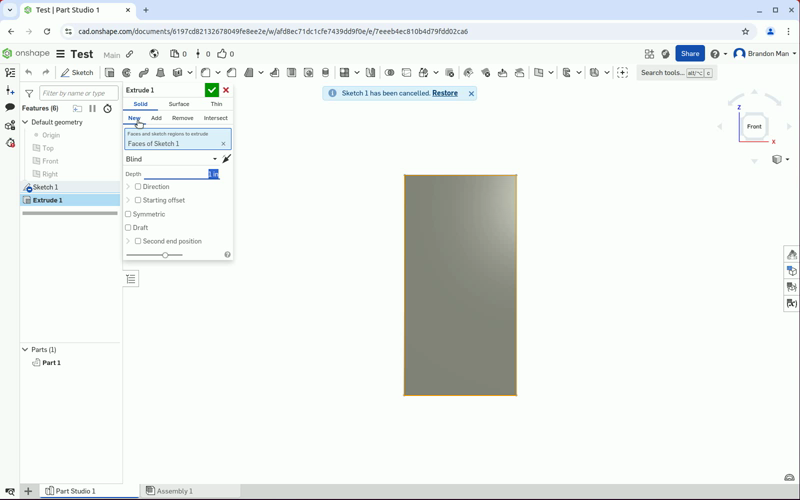
text(0.241)
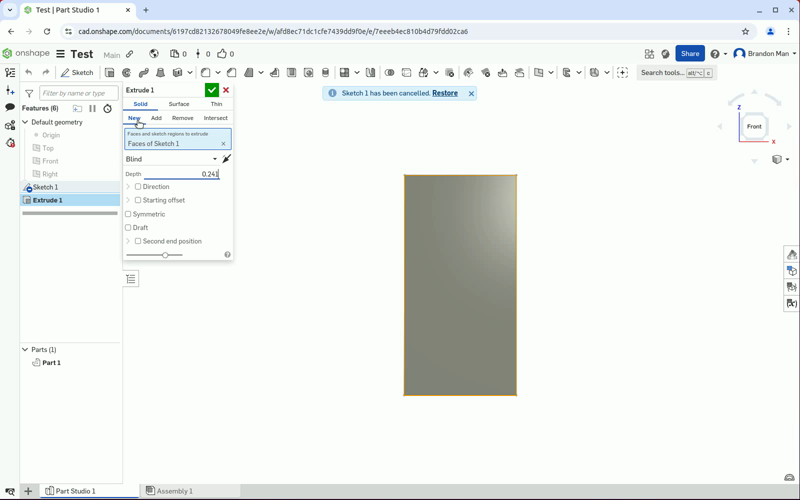
key(enter)
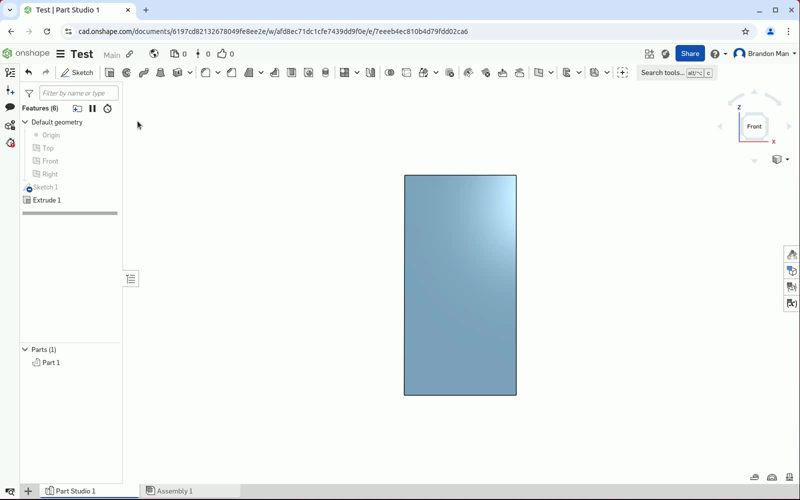
key(shift+h)
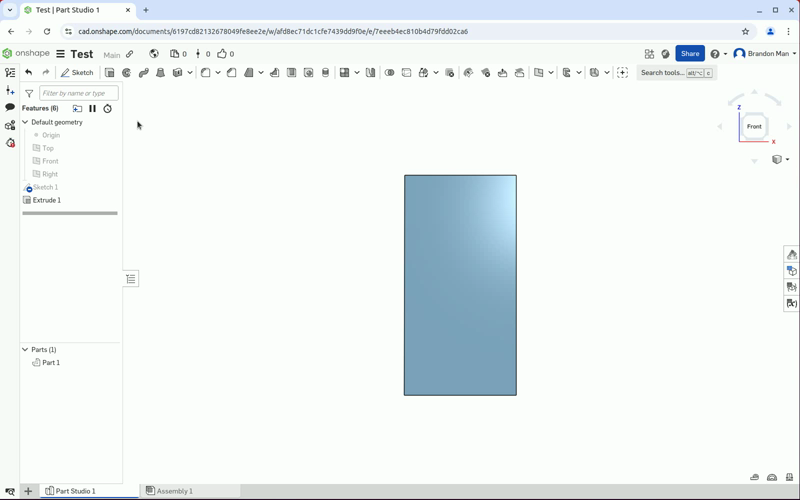
key(shift+h)
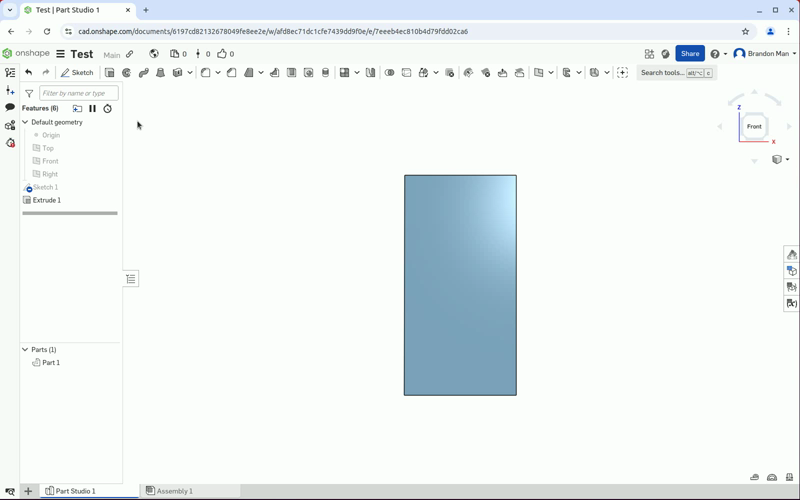
mouse_move(73, 189)
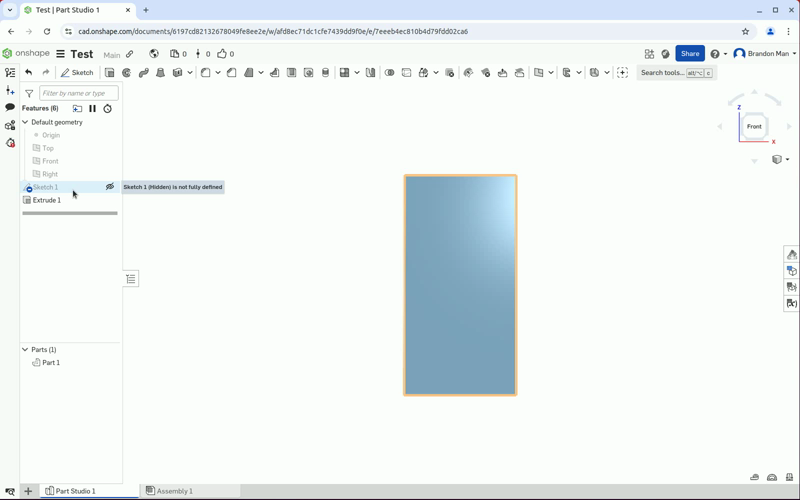
click(73, 189)
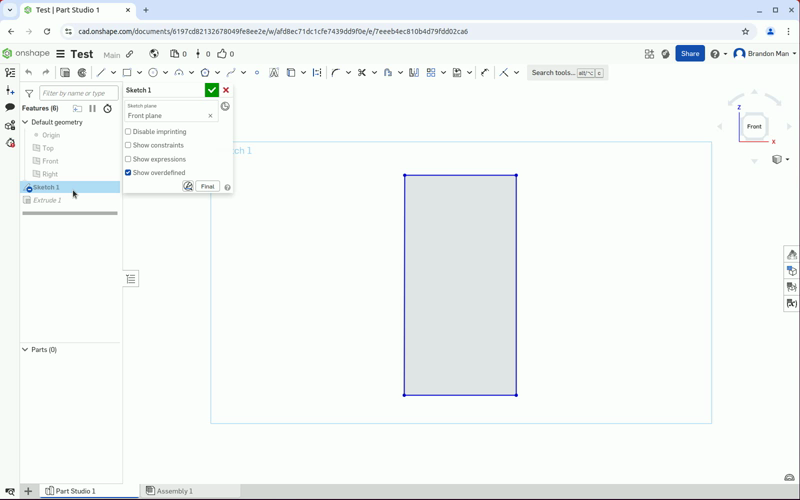
mouse_move(229, 92)
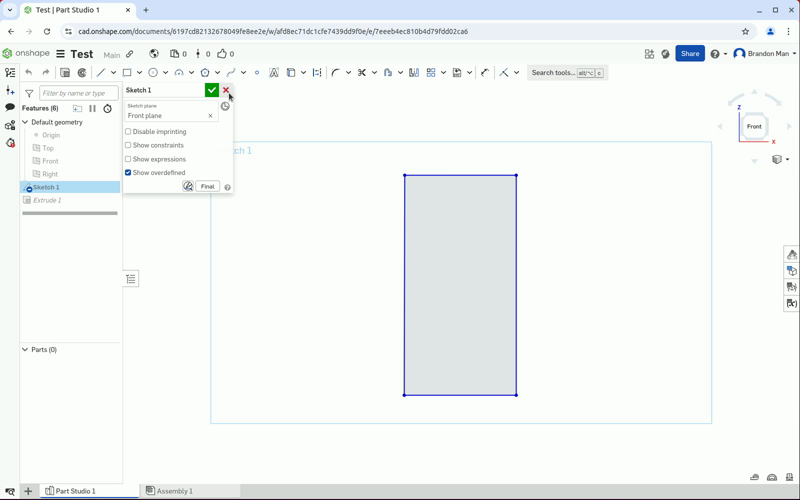
click(229, 92)
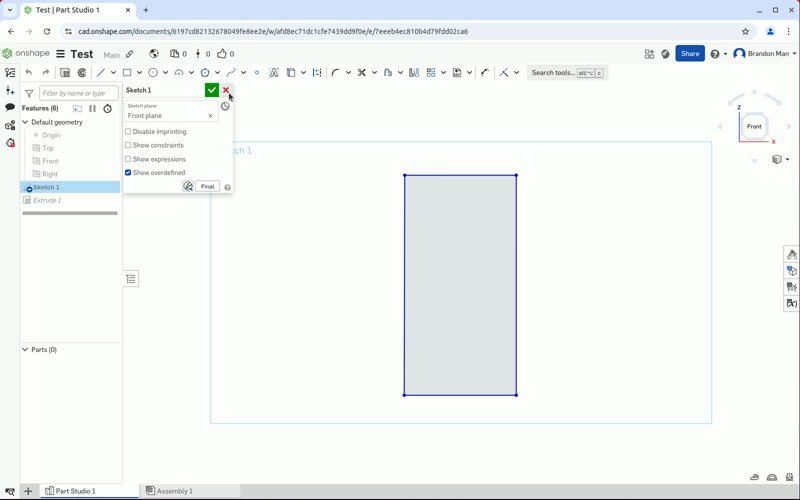
key(shift+s)
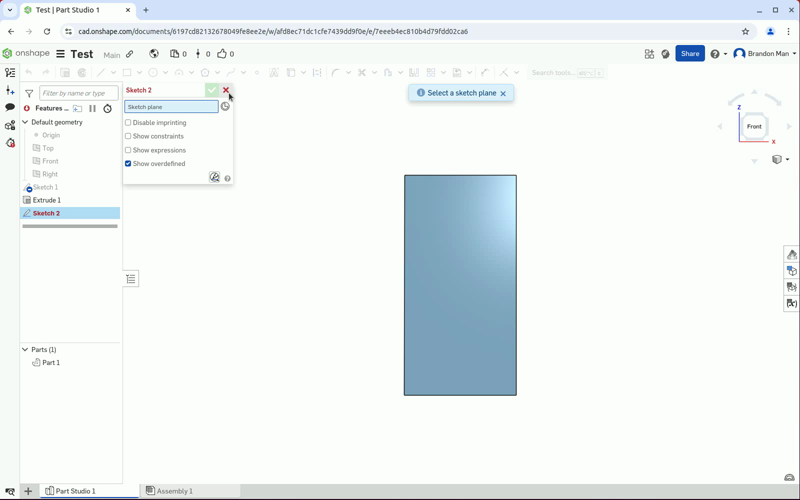
mouse_move(73, 163)
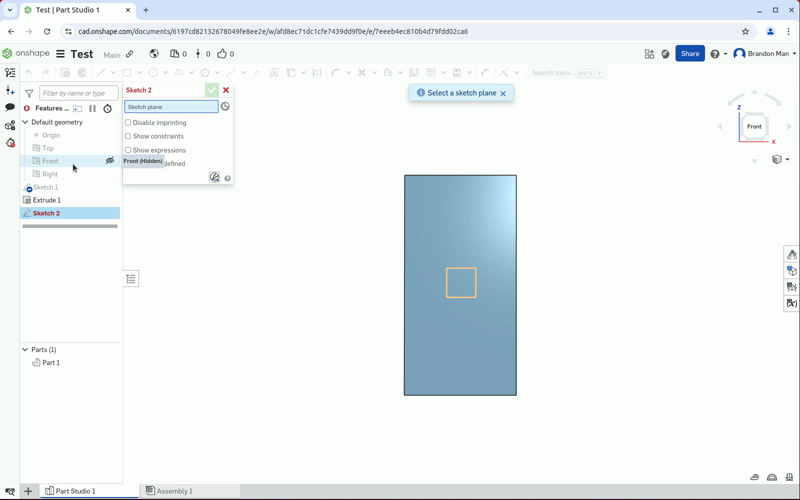
click(73, 163)
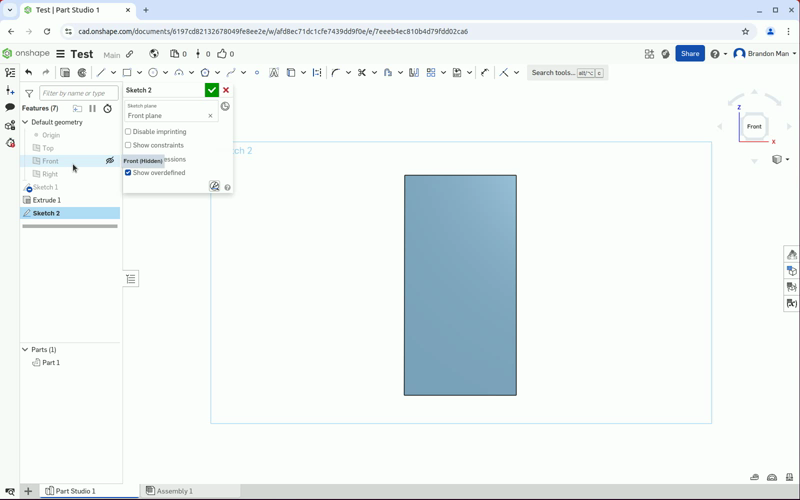
mouse_move(73, 352)
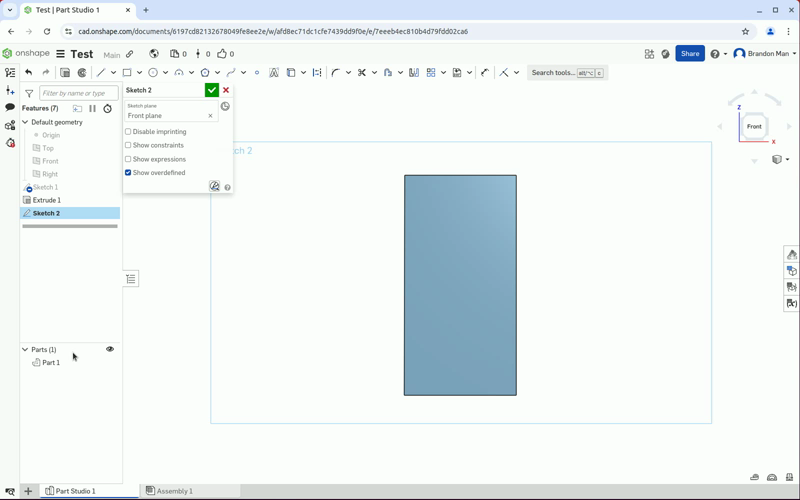
key(y)
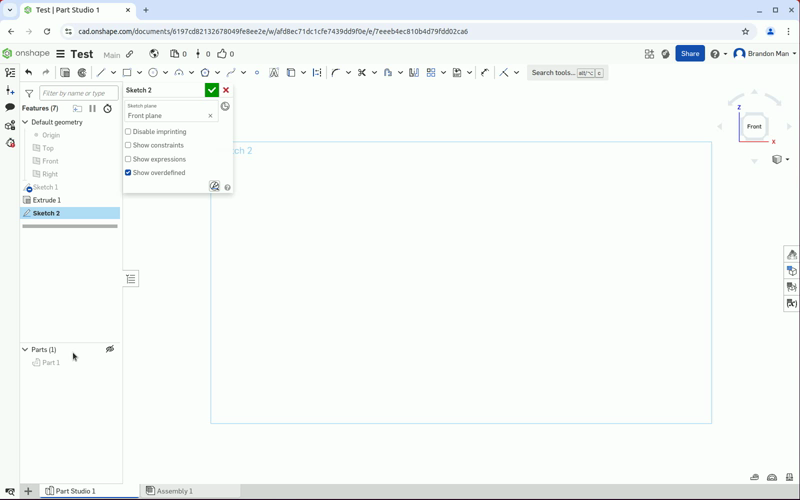
key(l)
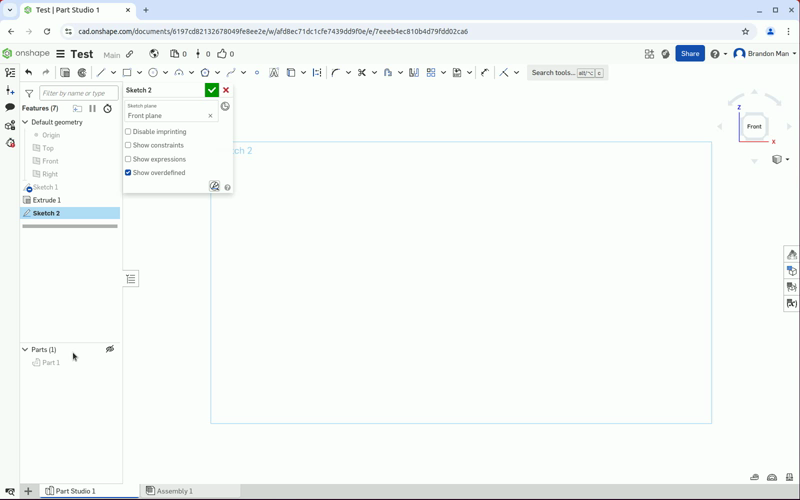
key_down(shift)
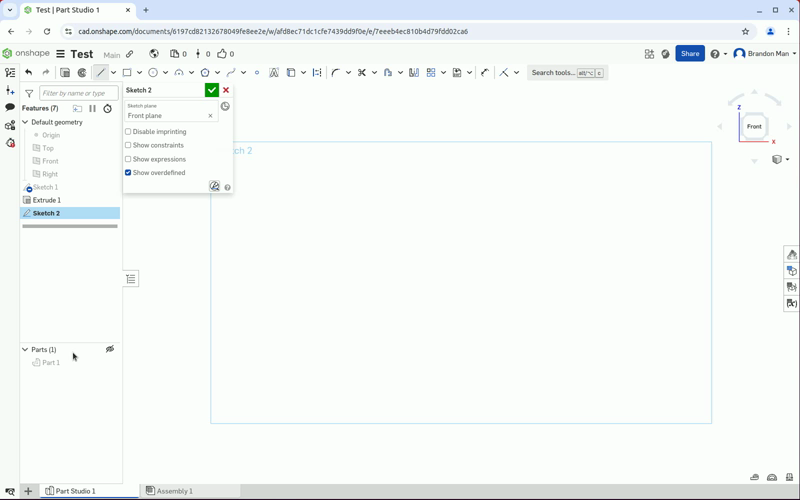
mouse_move(404, 174)
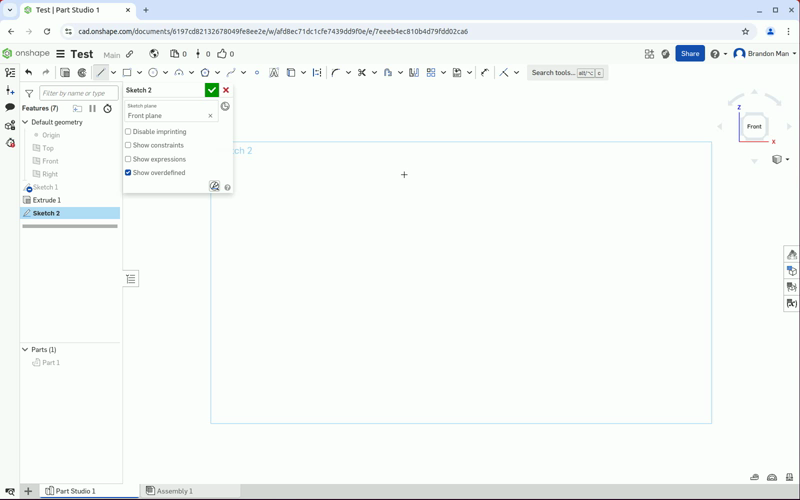
click(404, 174)
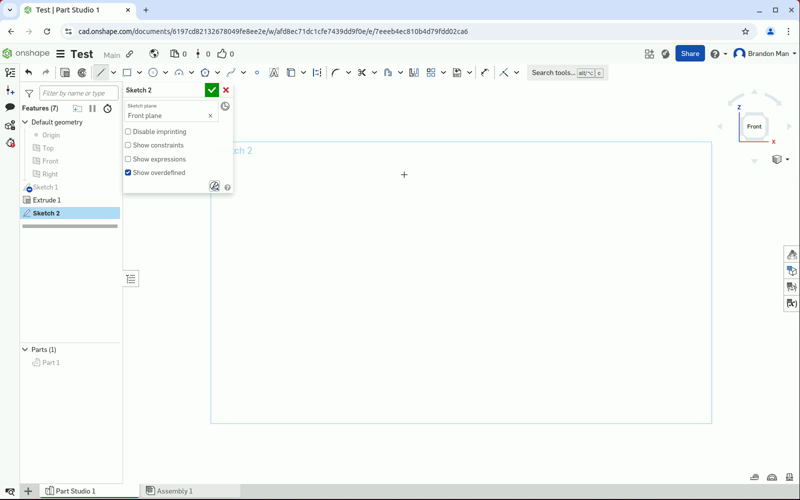
key_up(shift)
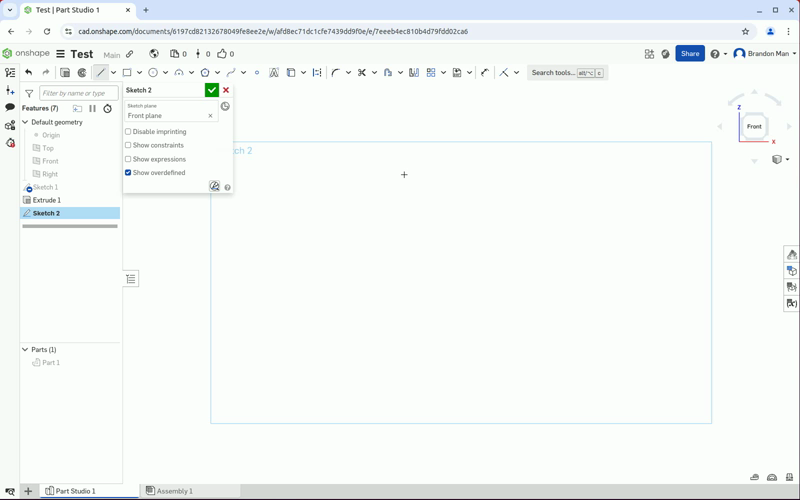
key_down(shift)
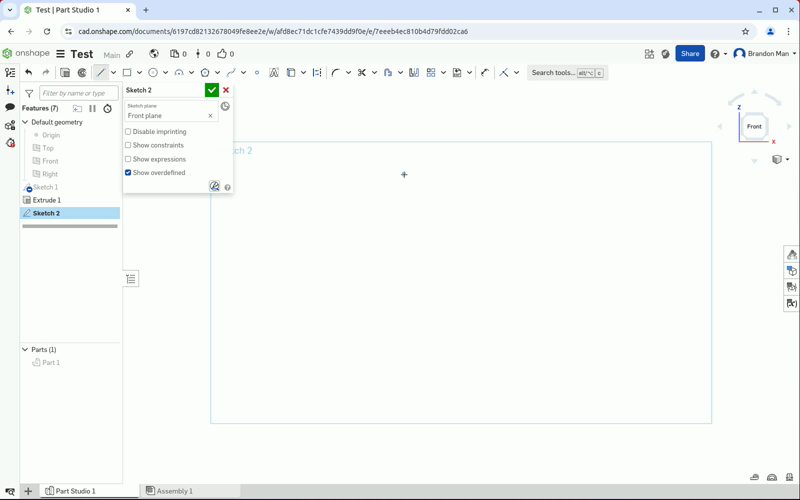
mouse_move(516, 174)
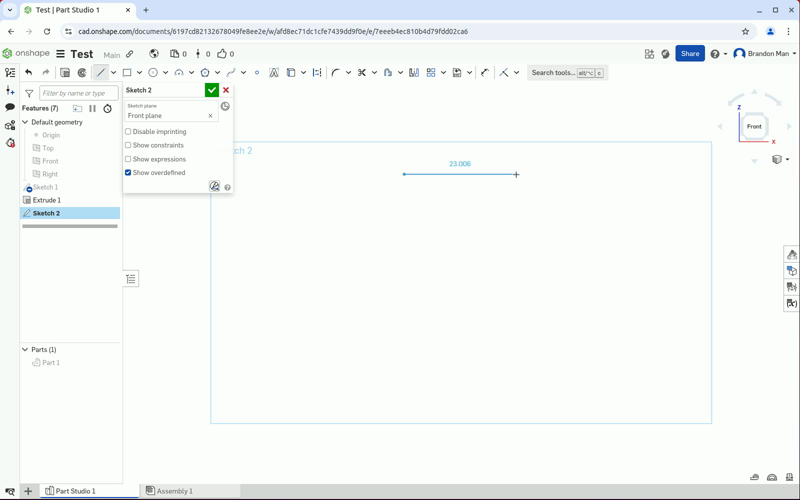
click(516, 174)
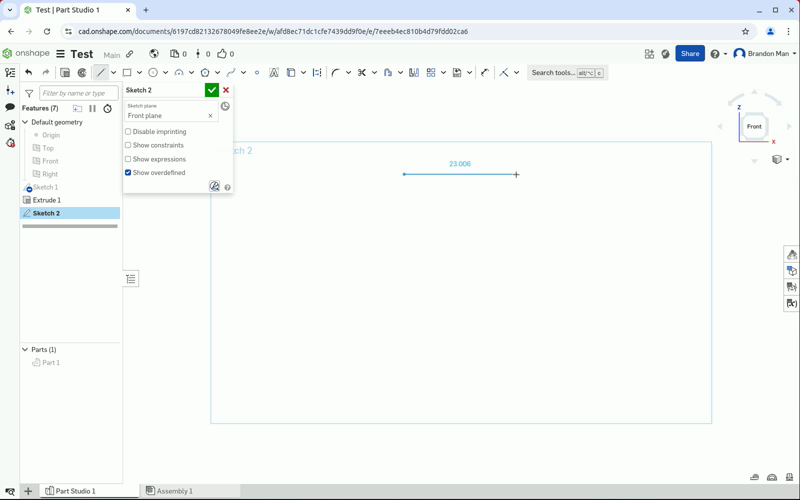
key_up(shift)
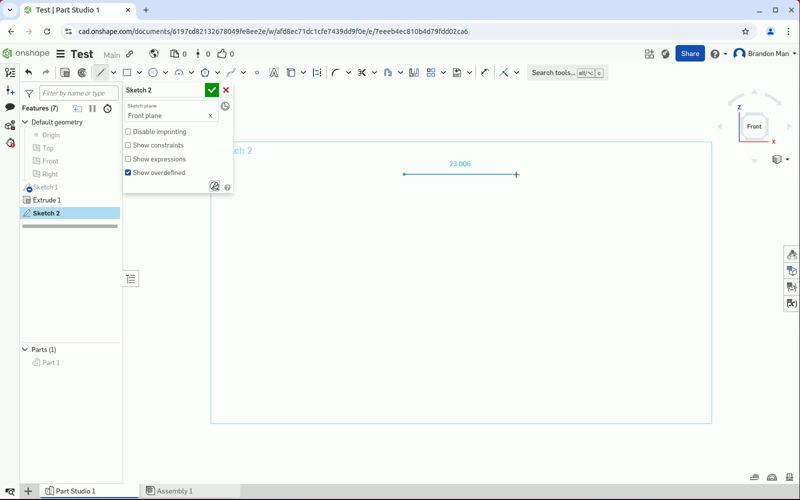
key_down(shift)
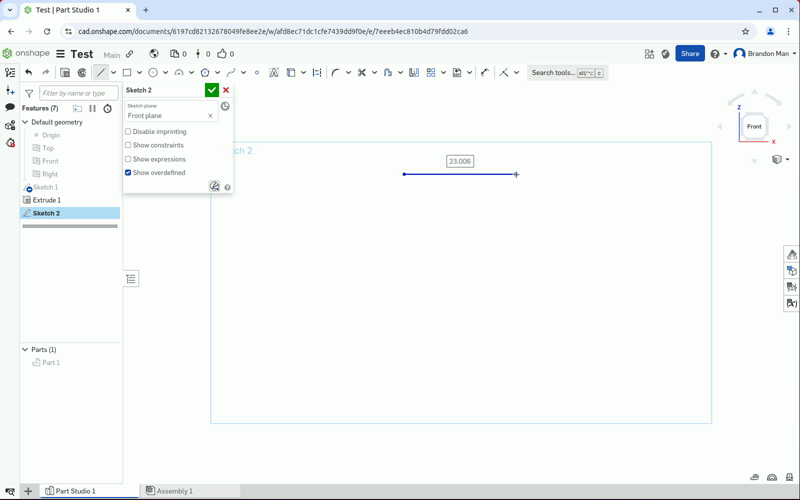
mouse_move(546, 174)
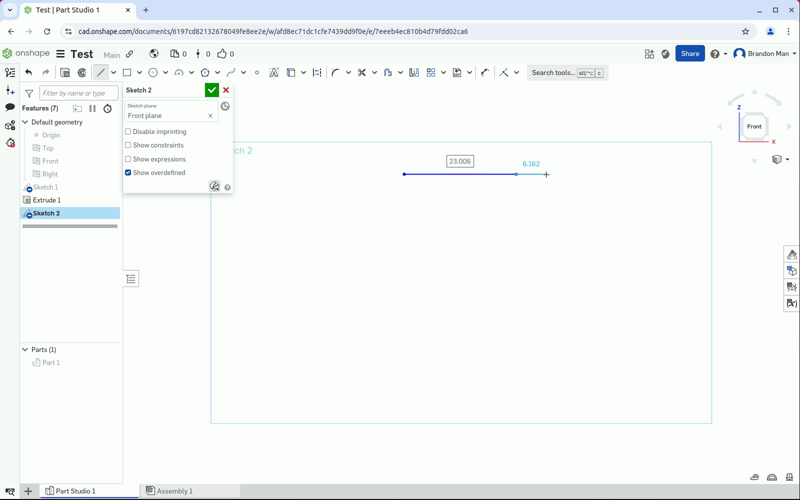
mouse_move(516, 170)
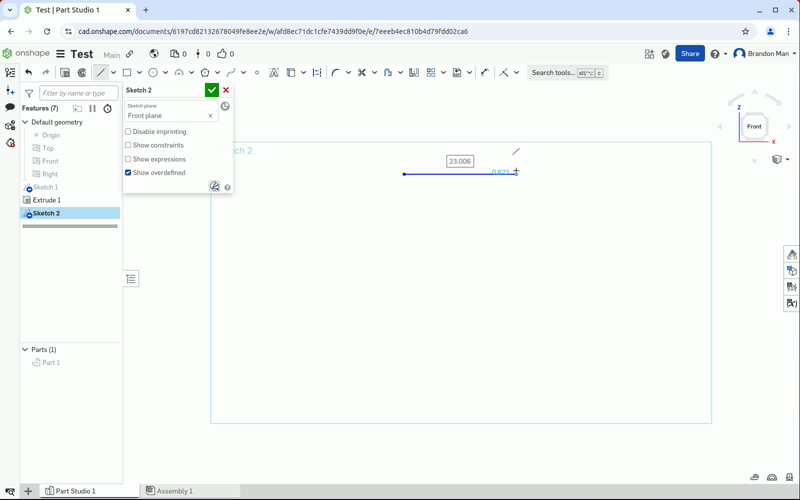
scroll(6)
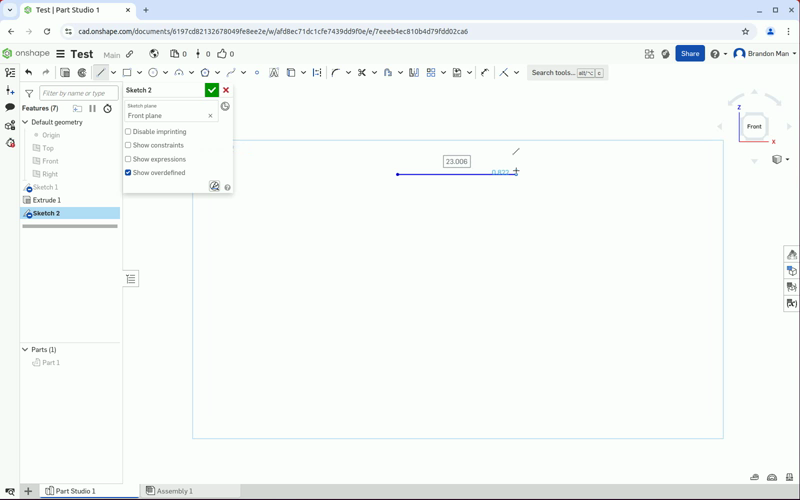
scroll(6)
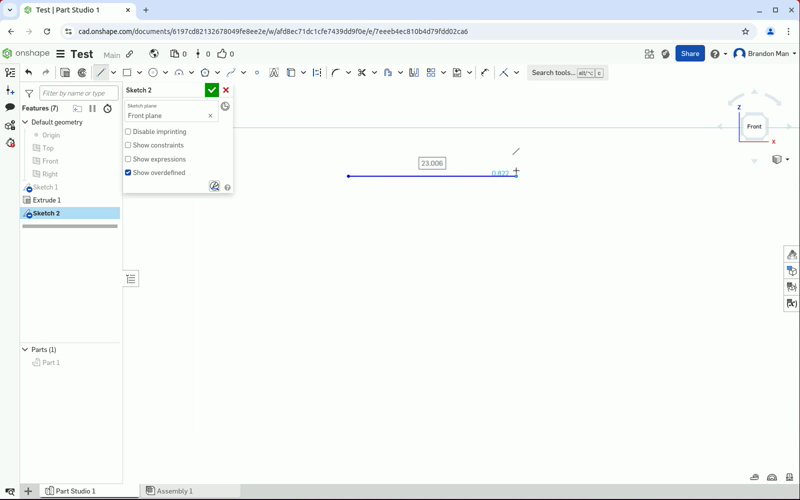
scroll(6)
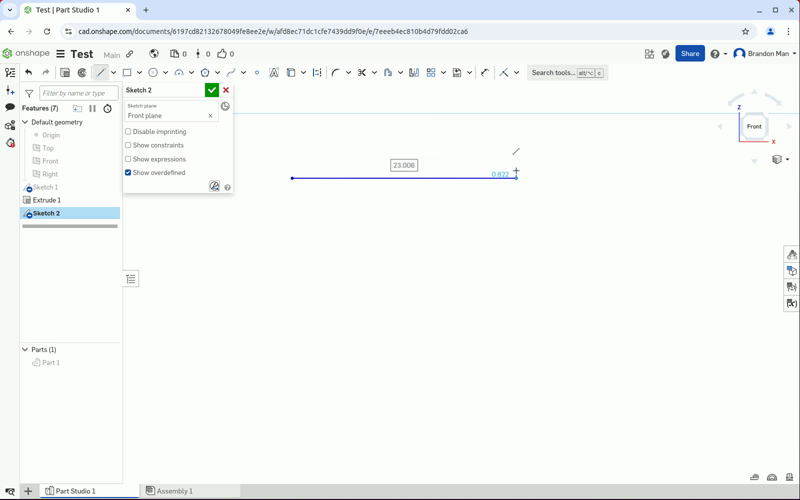
scroll(6)
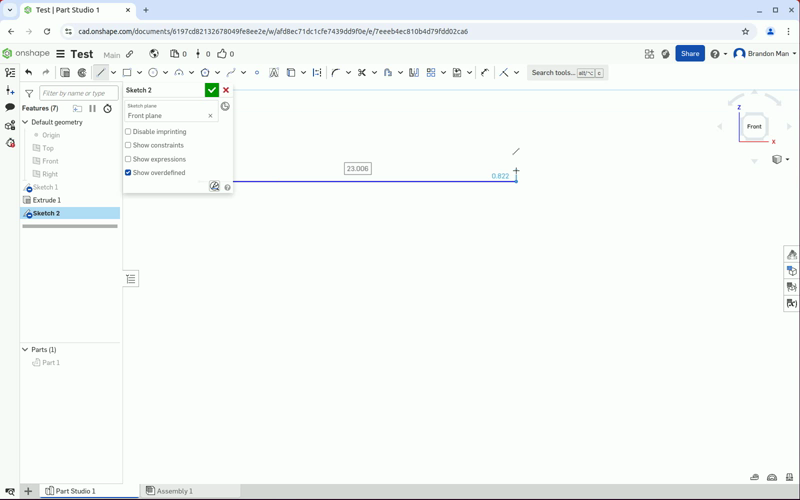
scroll(6)
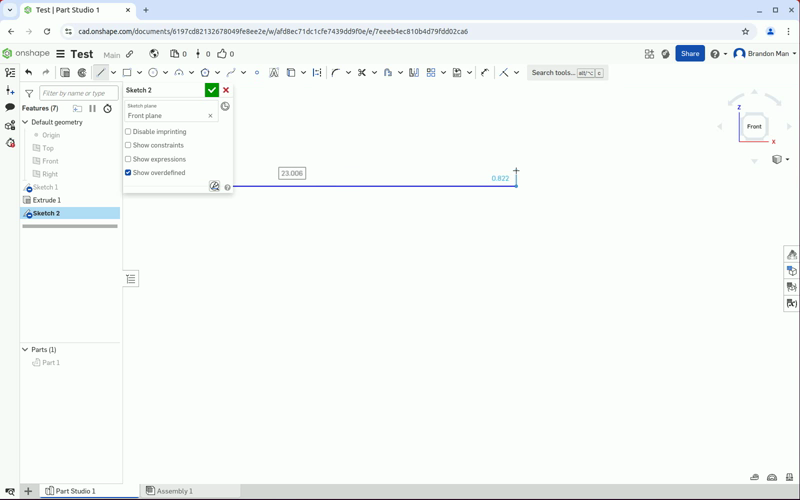
scroll(6)
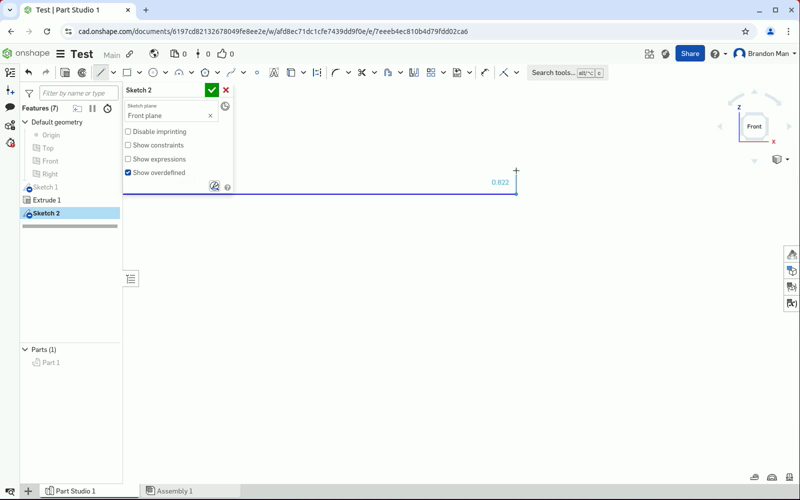
scroll(6)
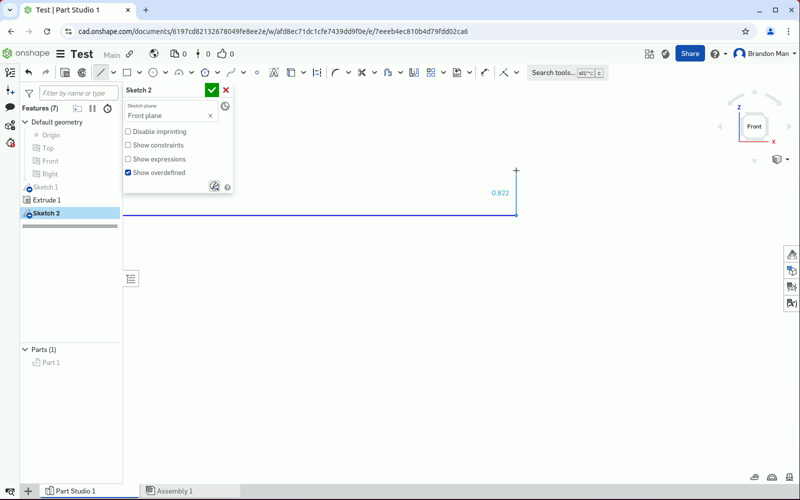
click(516, 170)
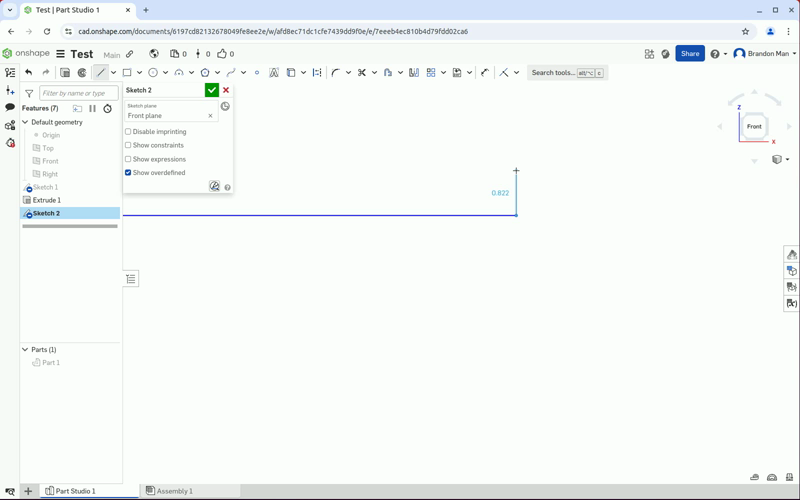
scroll(-6)
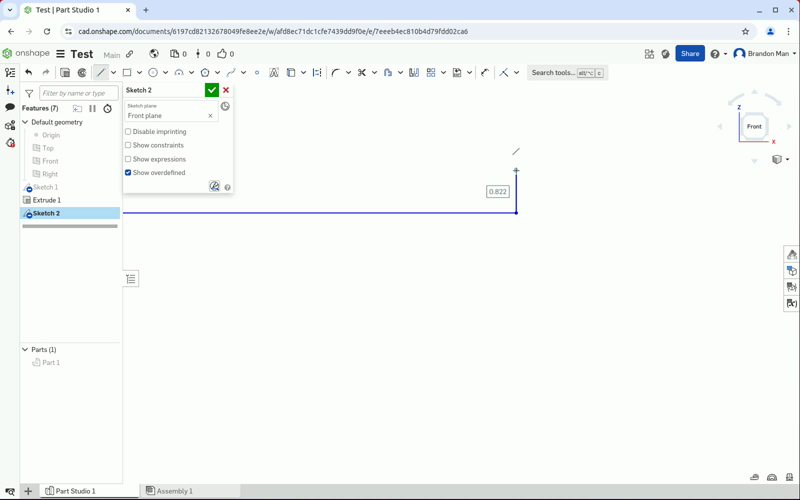
scroll(-6)
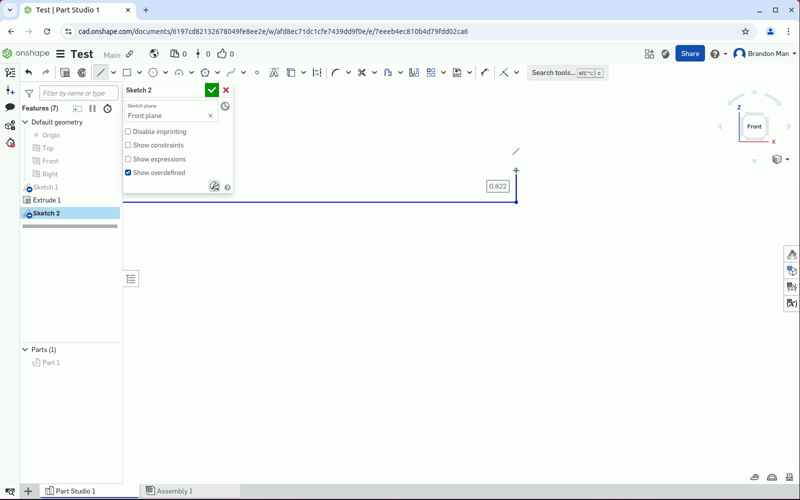
scroll(-6)
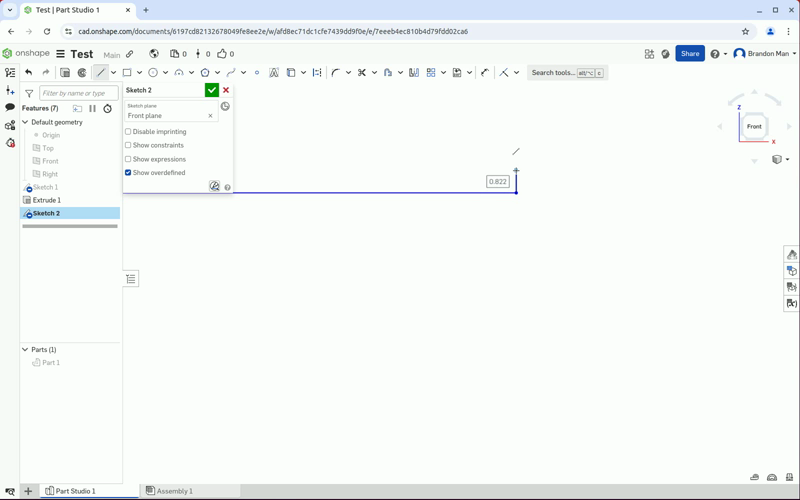
scroll(-6)
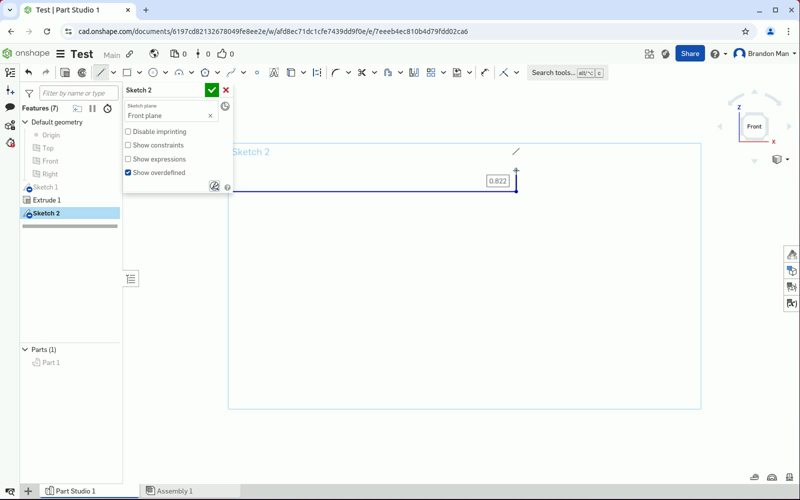
scroll(-6)
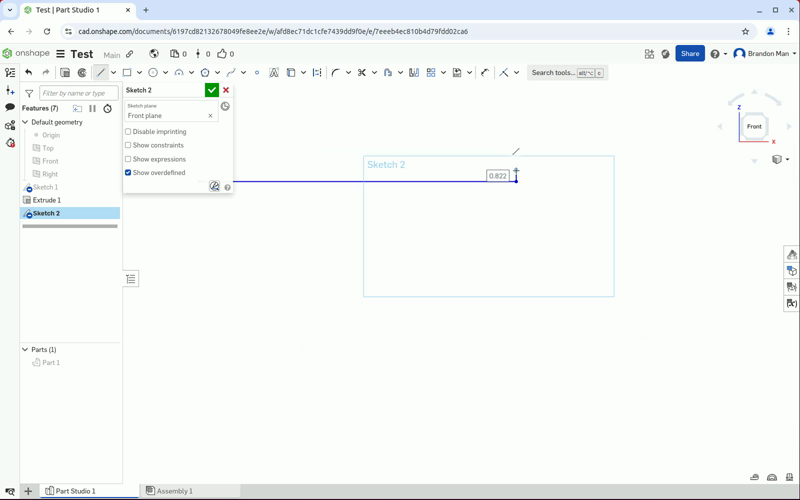
scroll(-6)
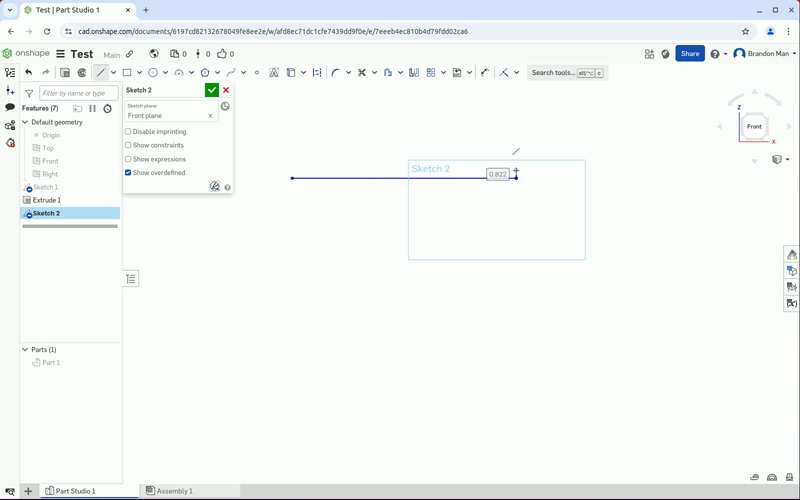
scroll(-6)
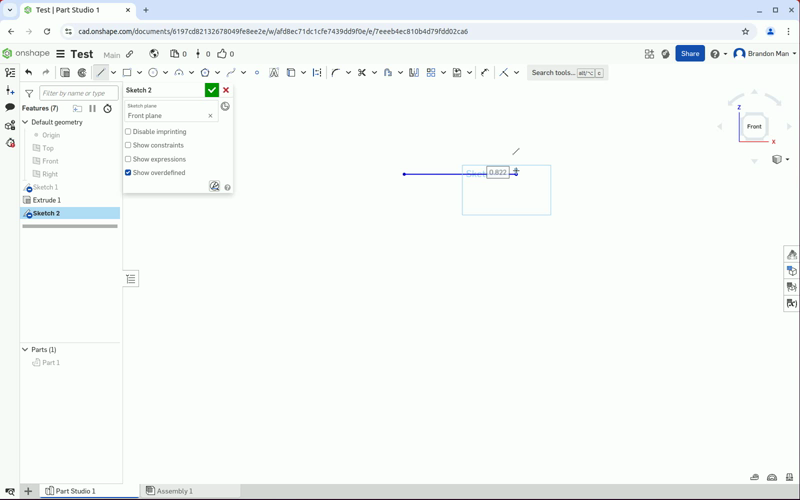
key_up(shift)
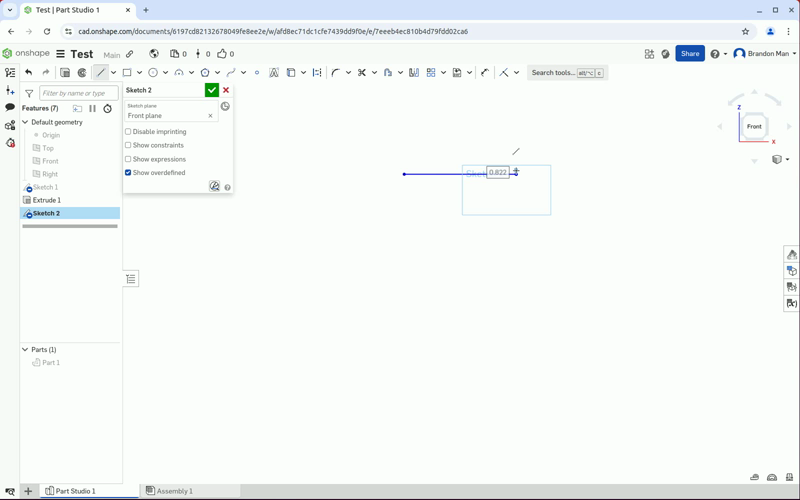
key_down(shift)
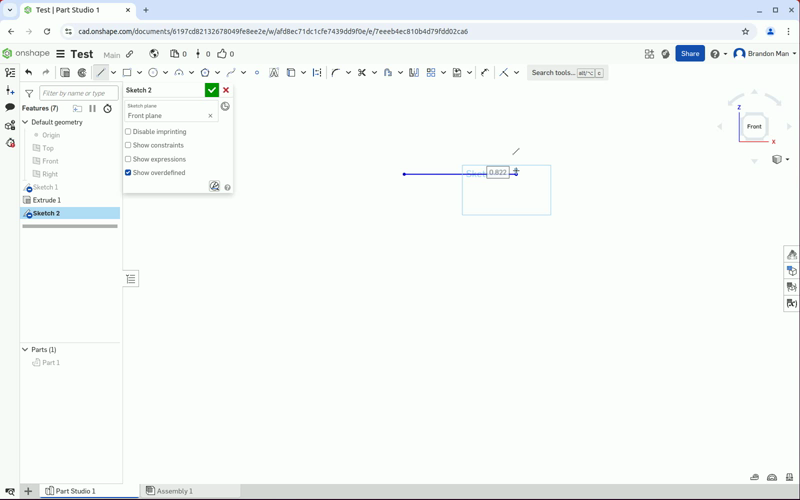
mouse_move(404, 170)
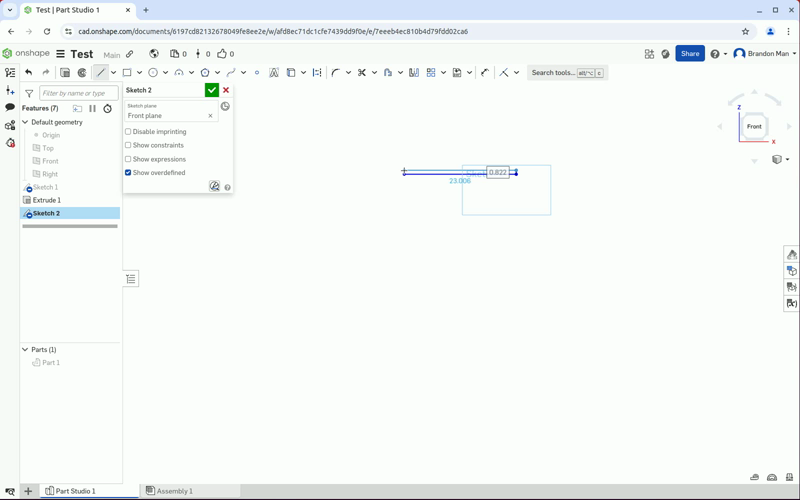
scroll(6)
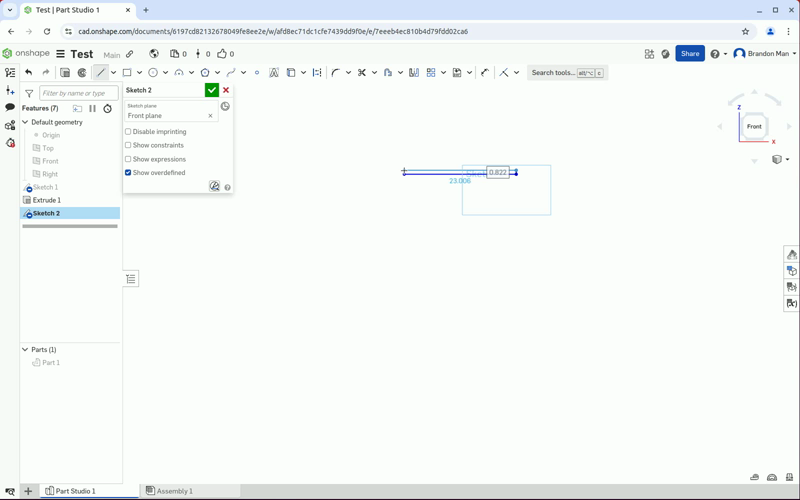
scroll(6)
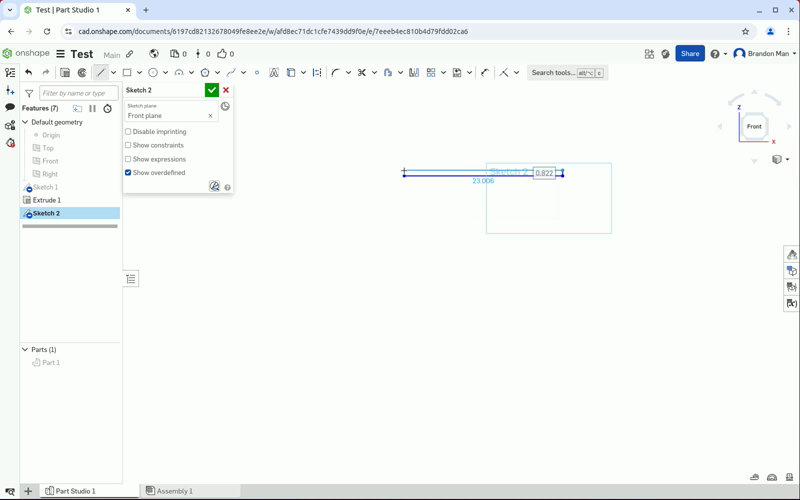
scroll(6)
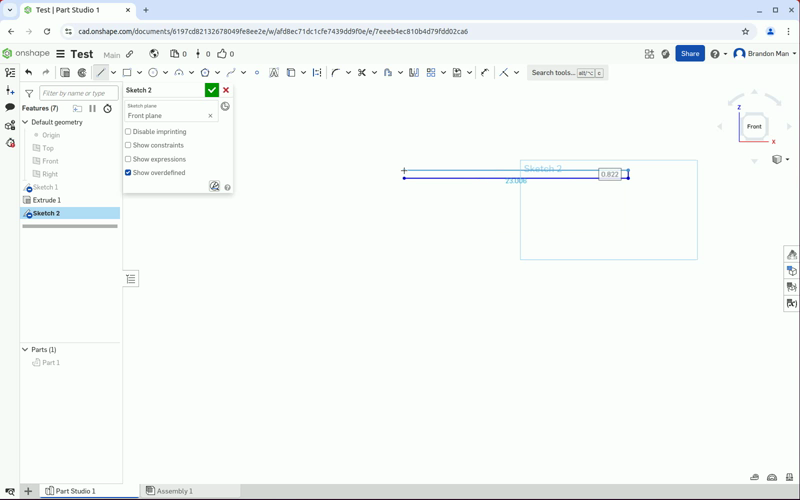
scroll(6)
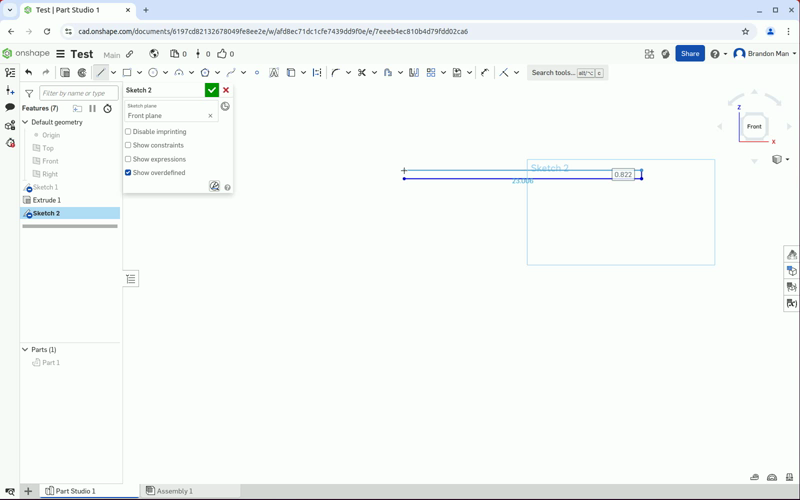
scroll(6)
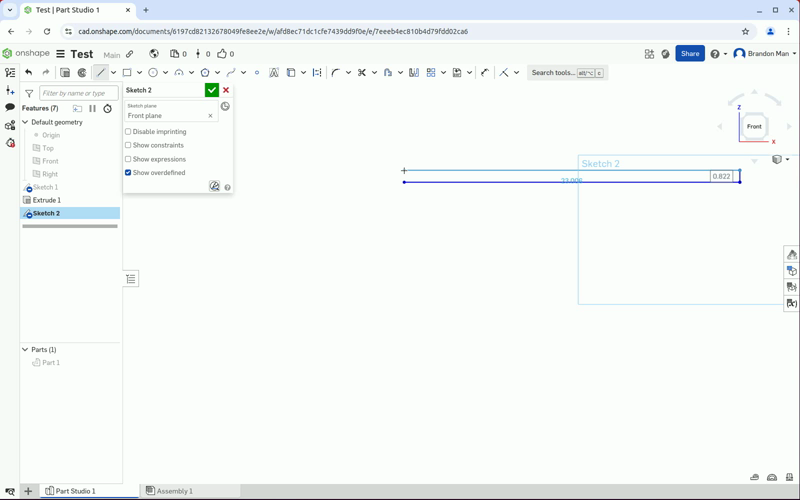
scroll(6)
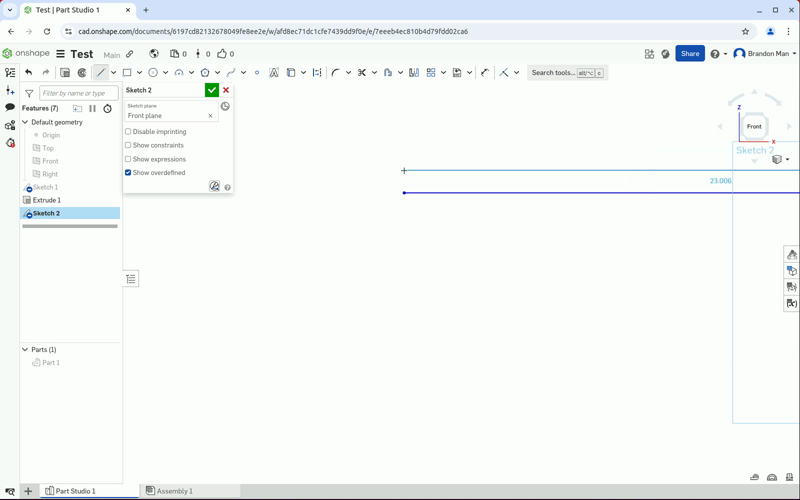
scroll(6)
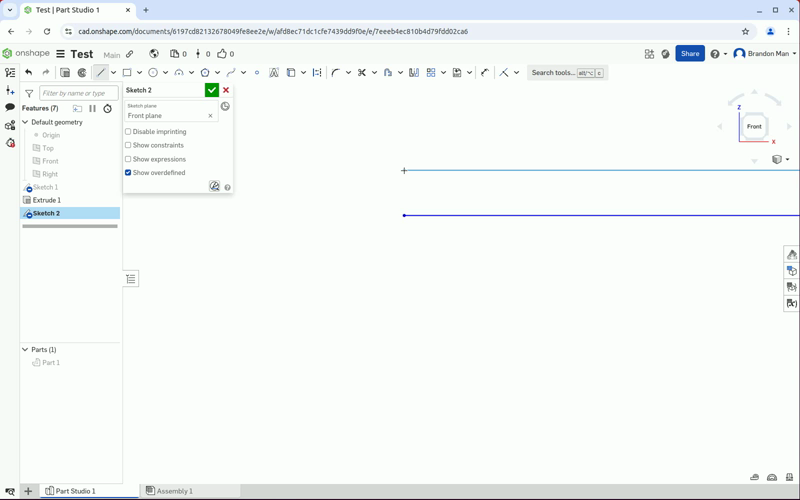
click(404, 170)
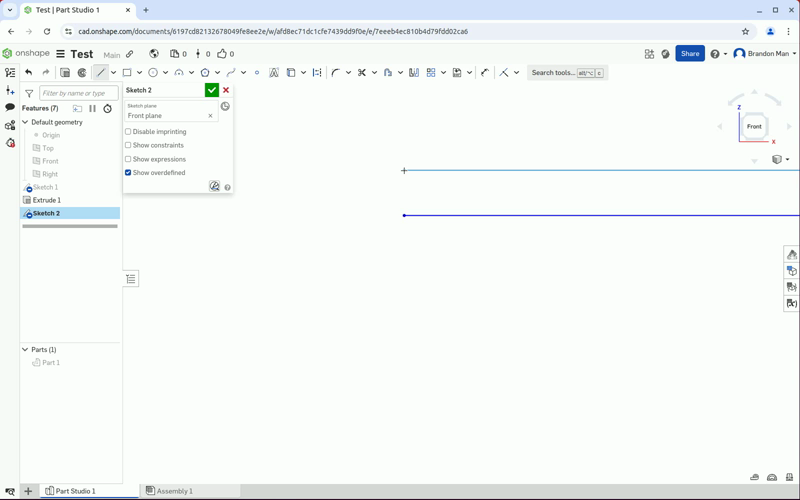
scroll(-6)
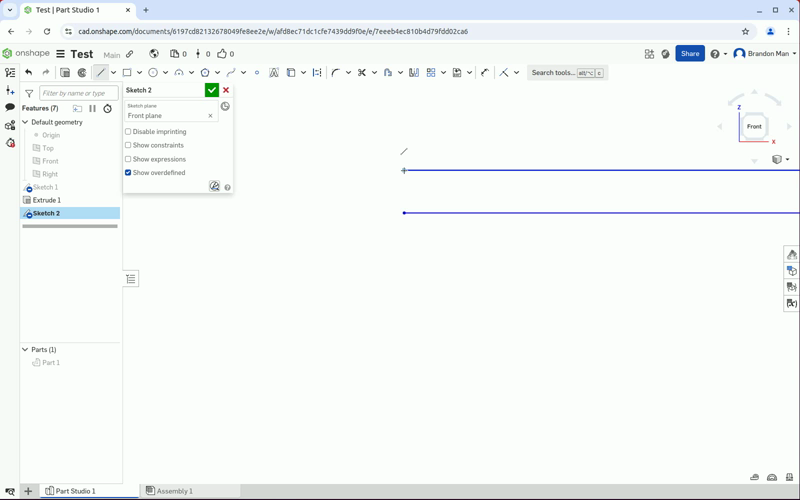
scroll(-6)
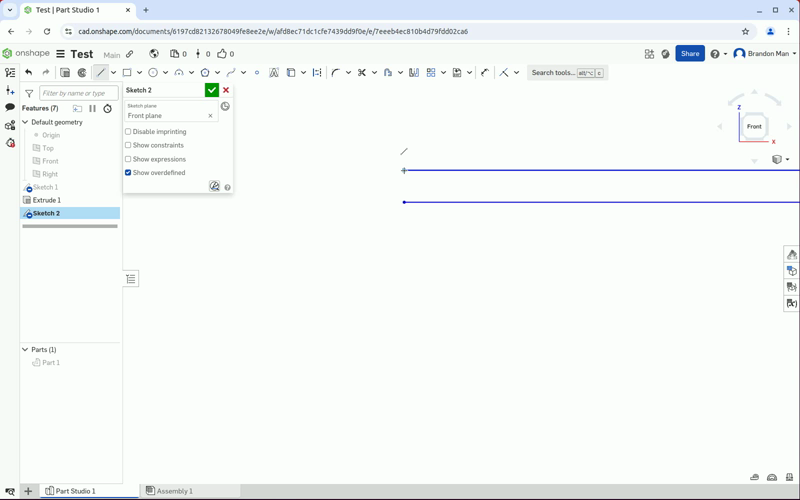
scroll(-6)
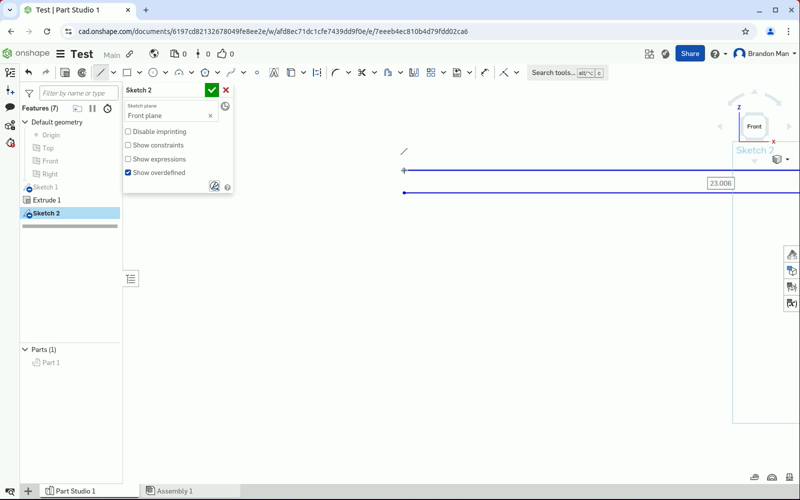
scroll(-6)
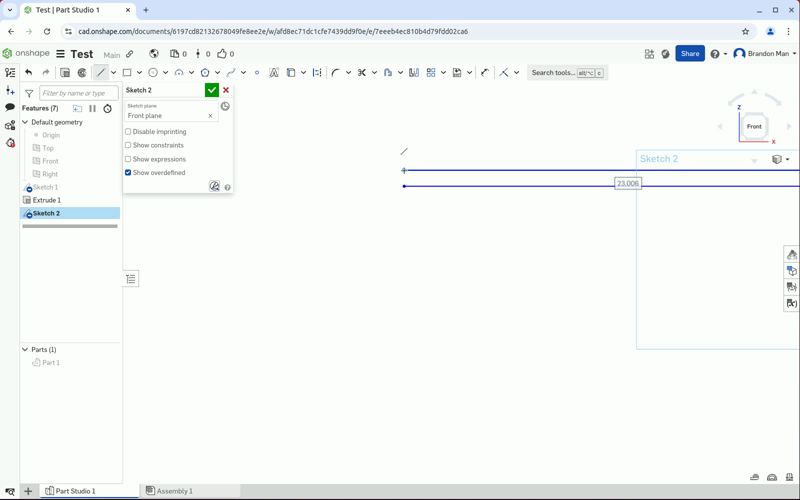
scroll(-6)
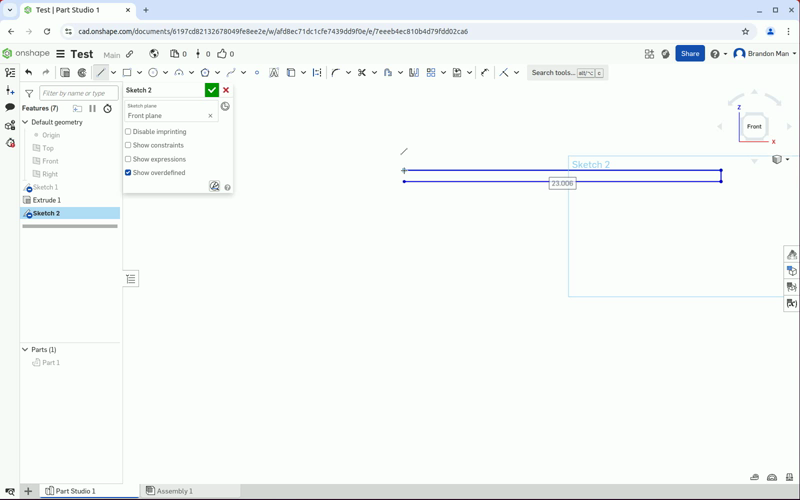
scroll(-6)
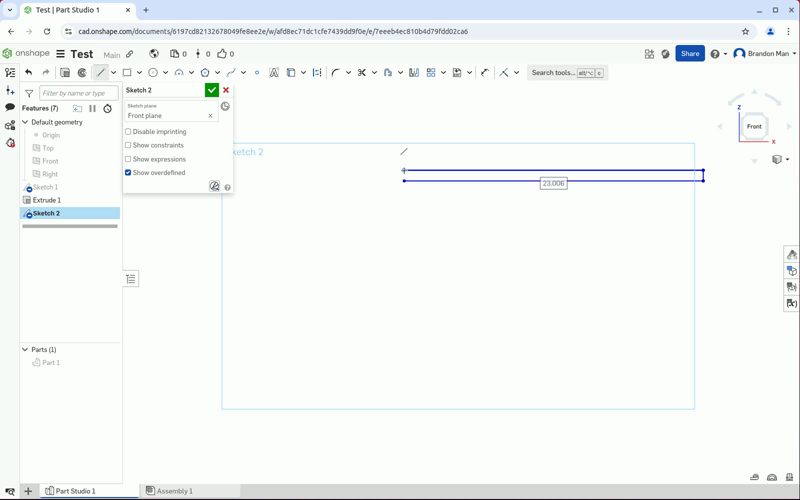
scroll(-6)
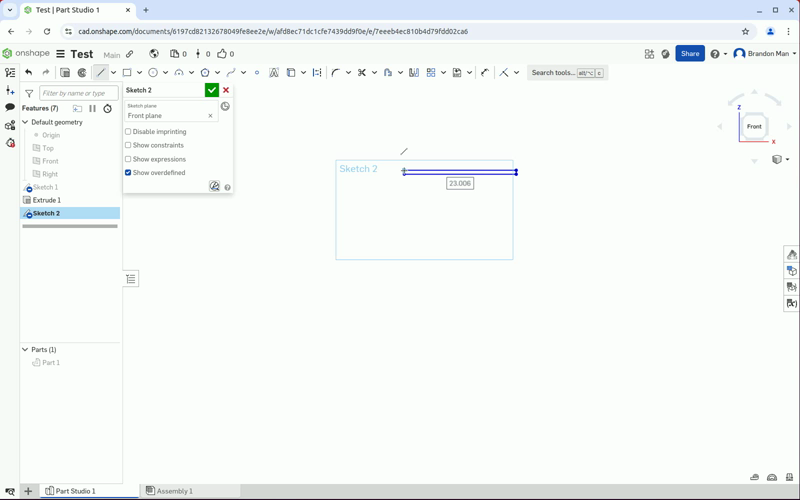
key_up(shift)
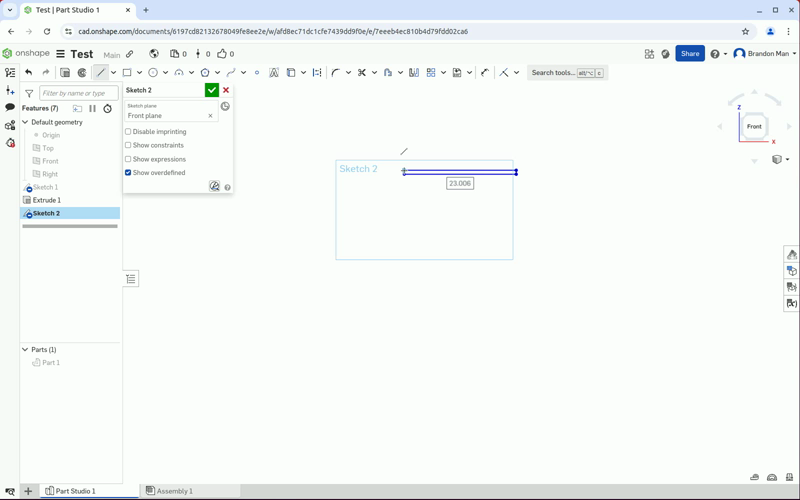
mouse_move(434, 170)
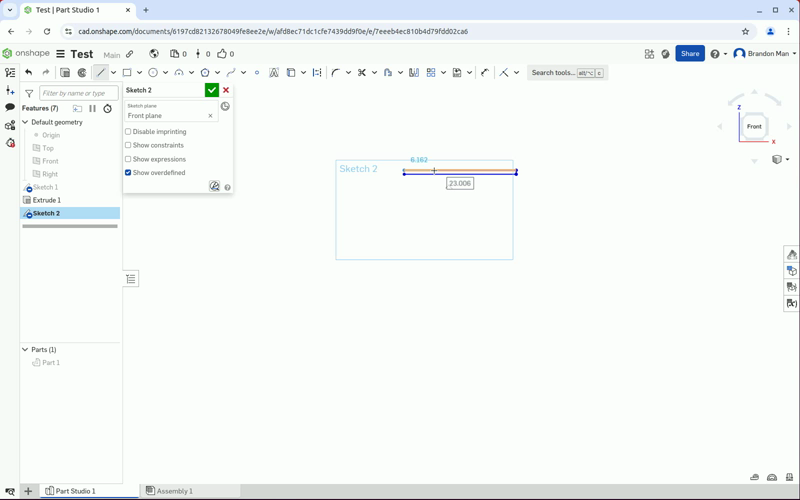
key_down(shift)
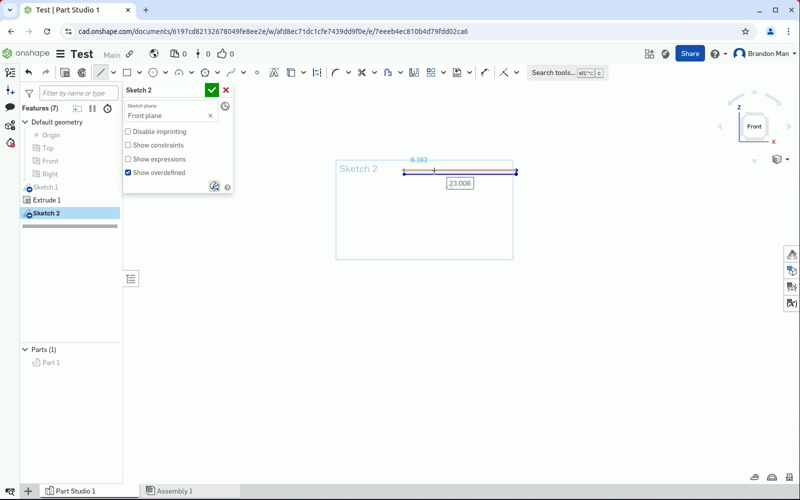
mouse_move(404, 174)
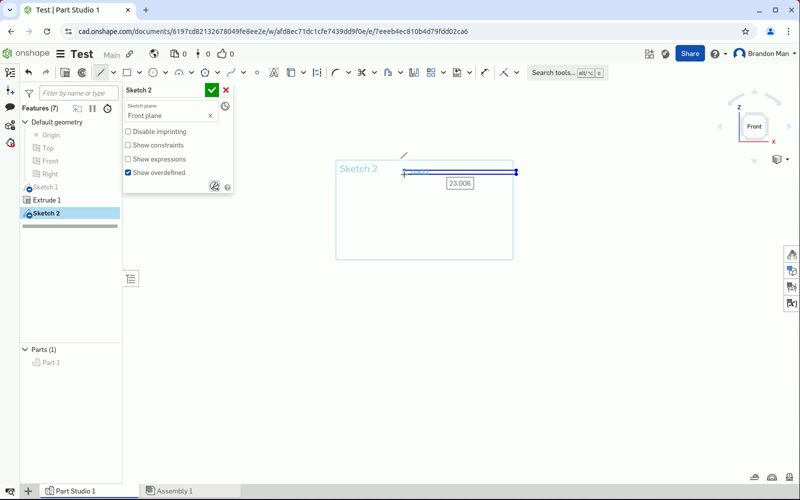
scroll(6)
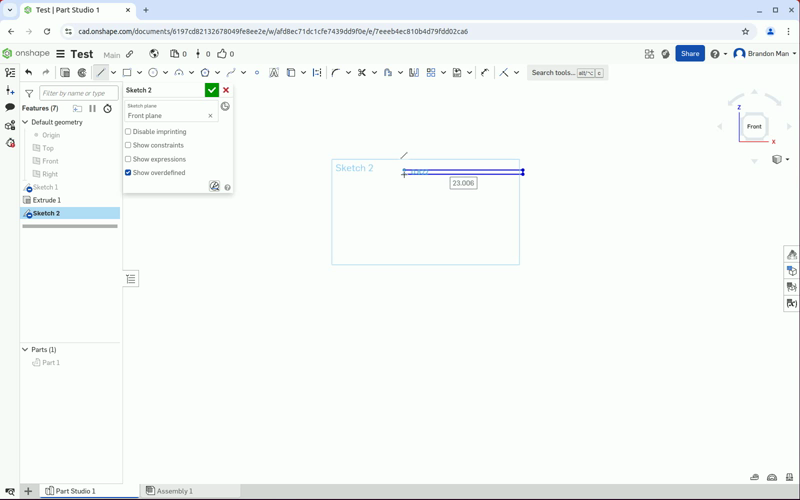
scroll(6)
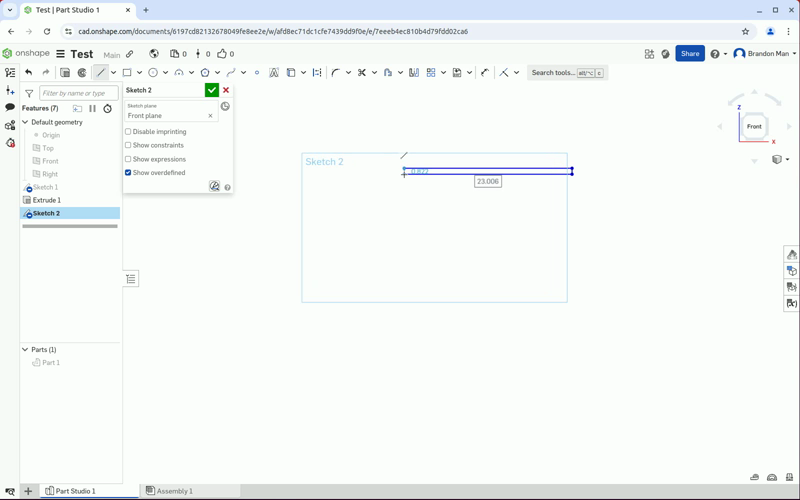
scroll(6)
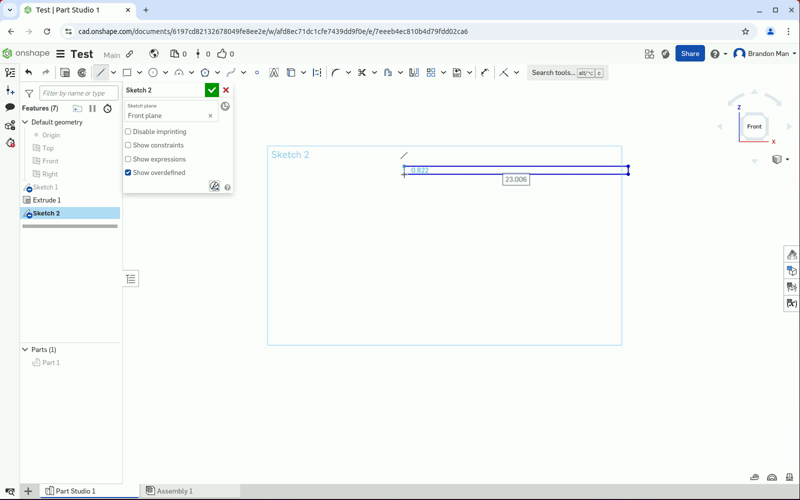
scroll(6)
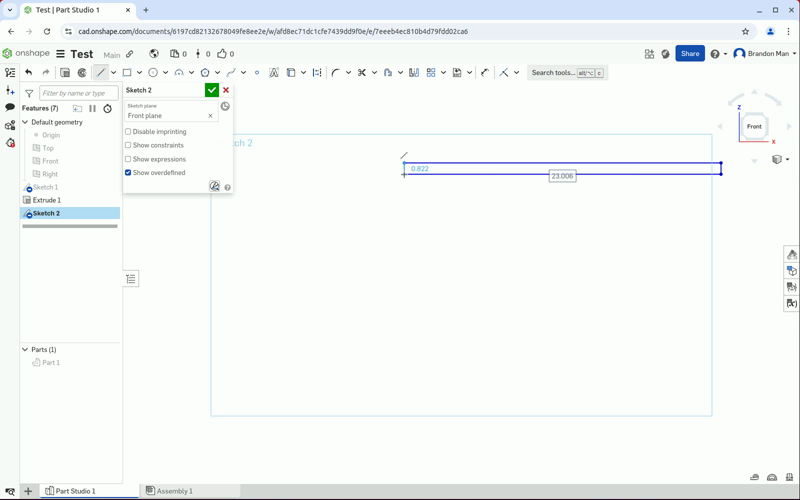
scroll(6)
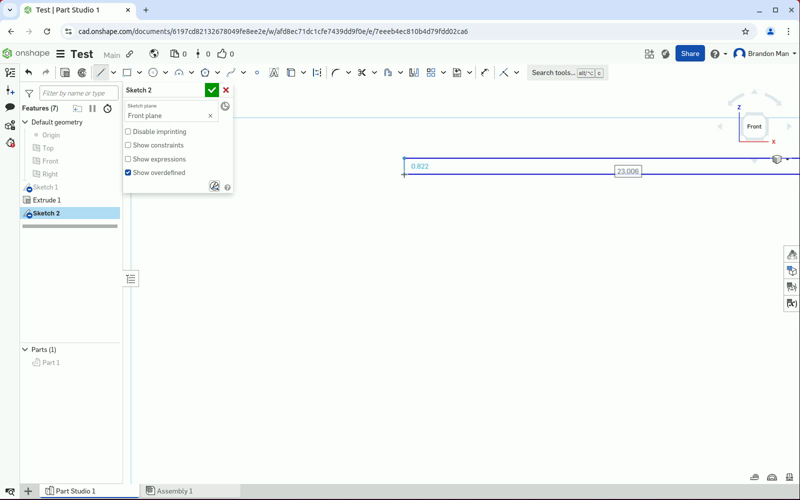
scroll(6)
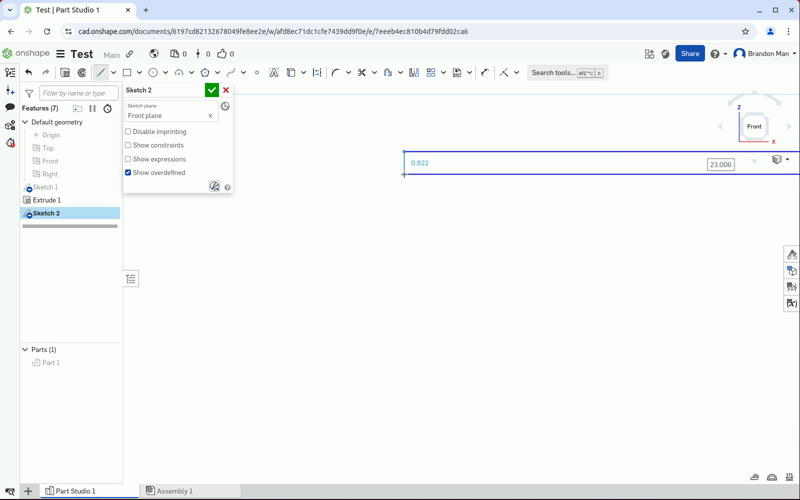
scroll(6)
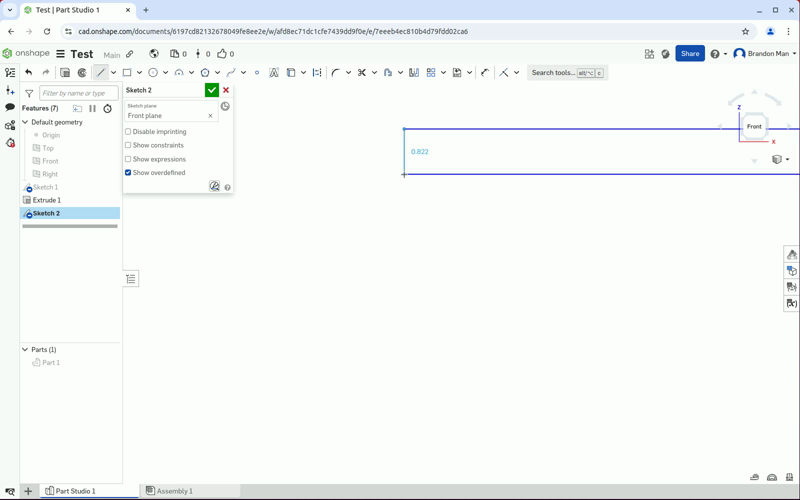
key_up(shift)
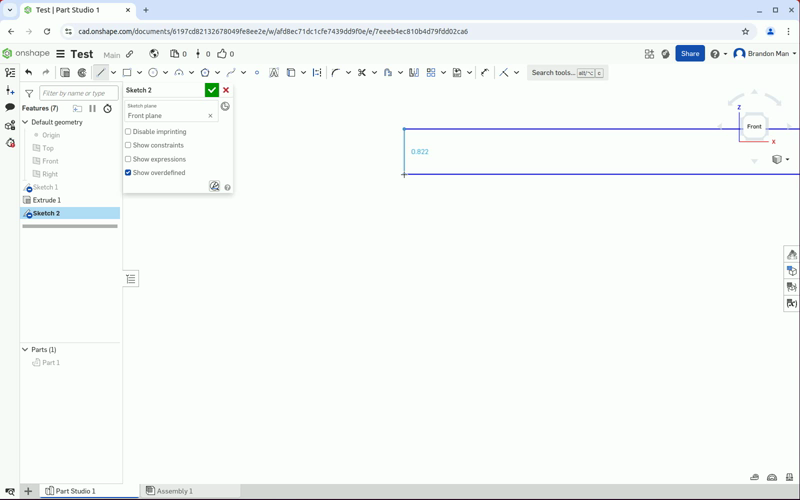
click(404, 174)
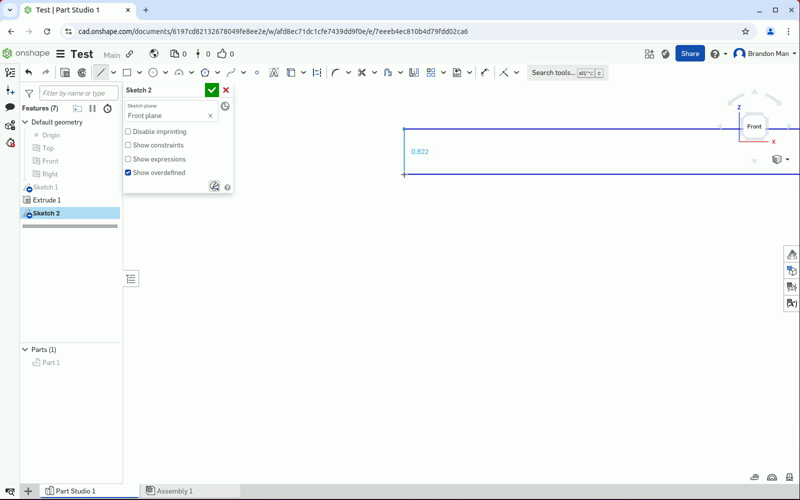
scroll(-6)
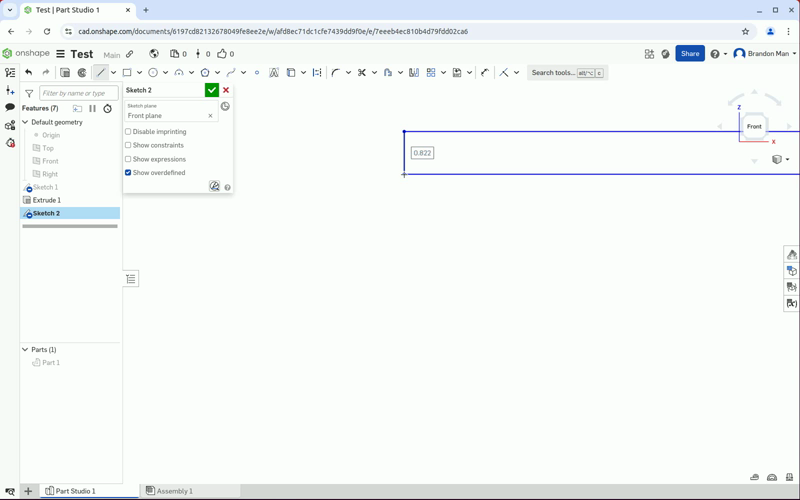
scroll(-6)
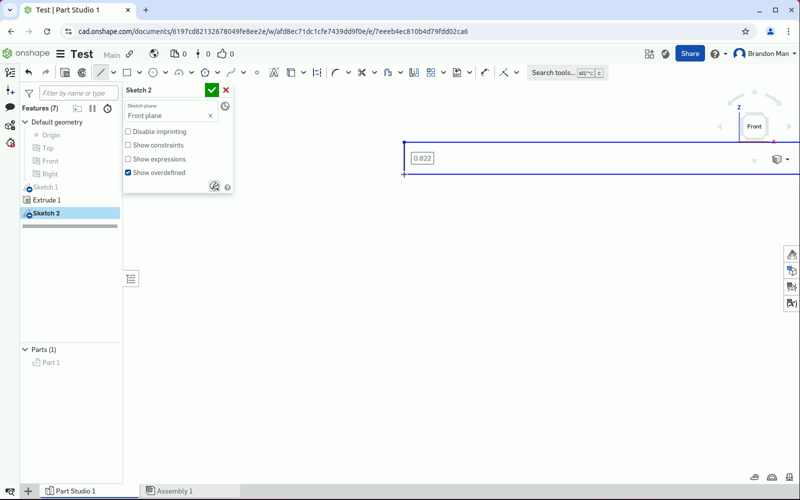
scroll(-6)
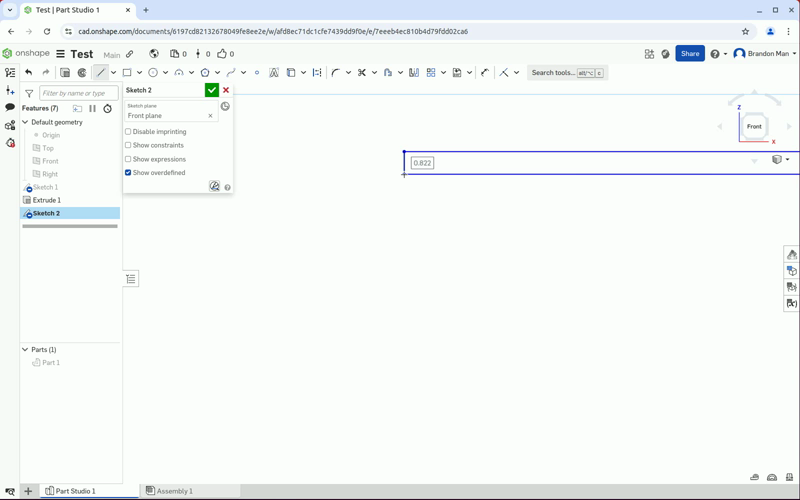
scroll(-6)
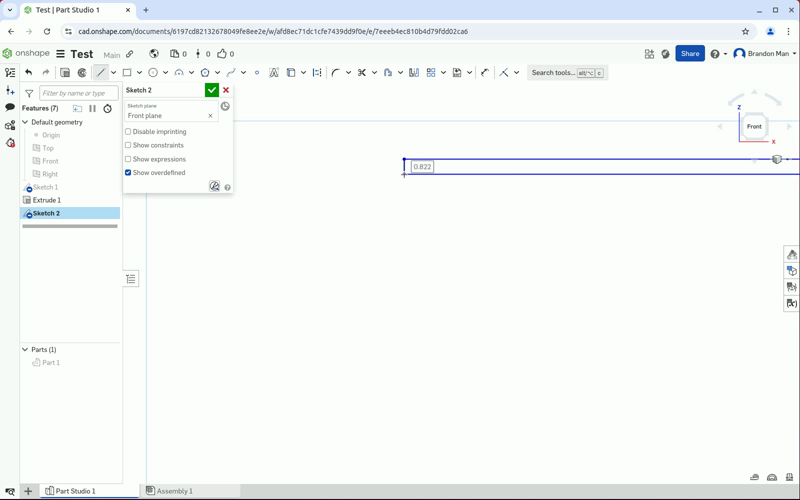
scroll(-6)
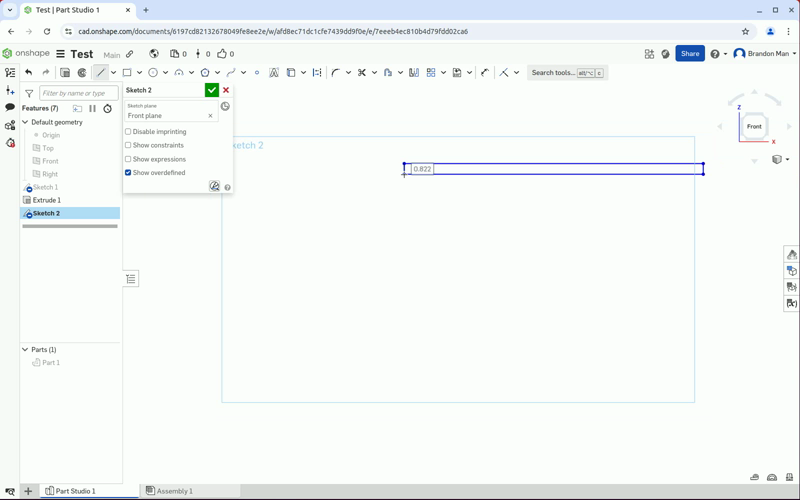
scroll(-6)
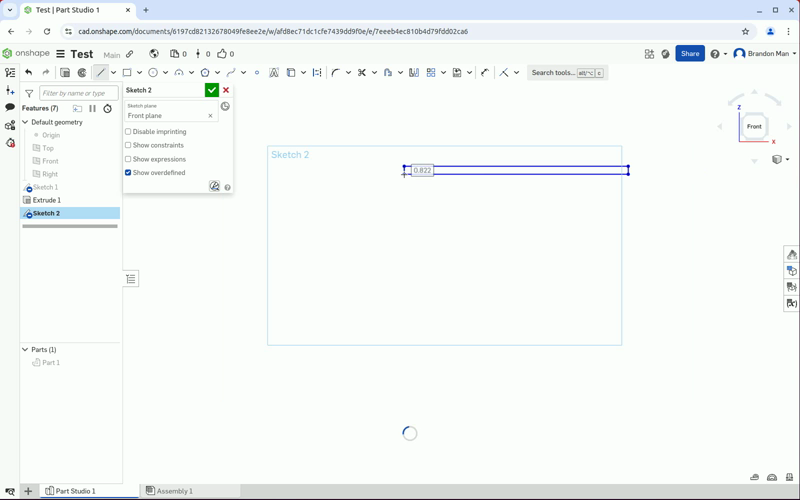
scroll(-6)
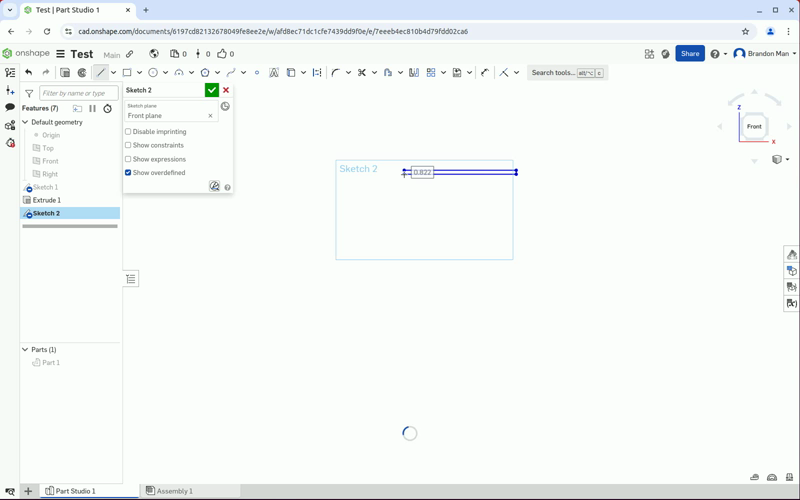
key(esc)
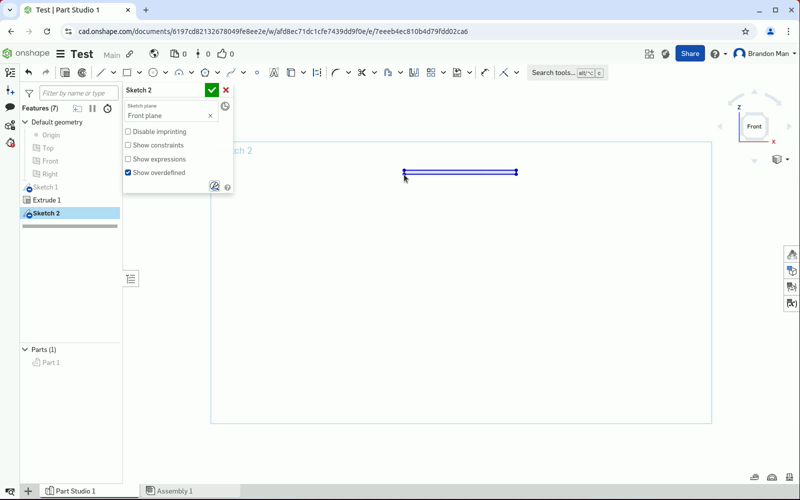
mouse_move(449, 170)
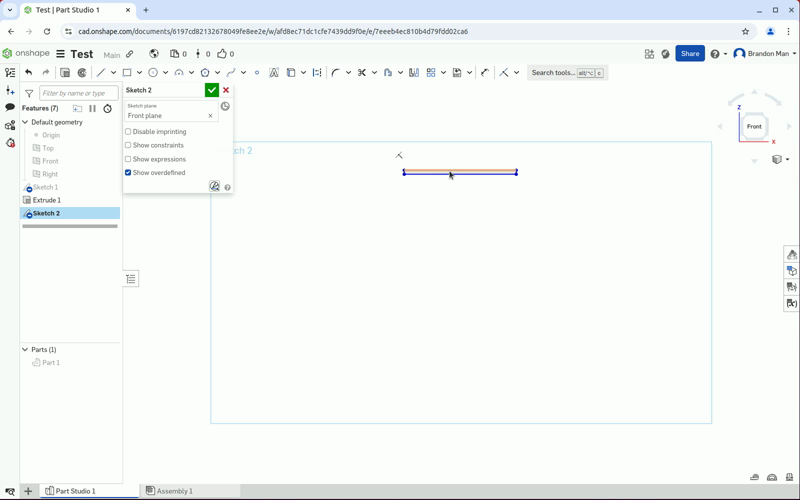
scroll(6)
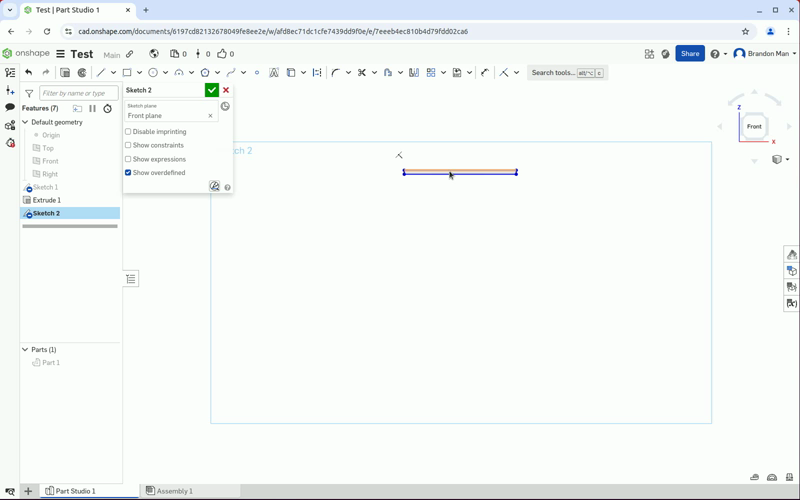
scroll(6)
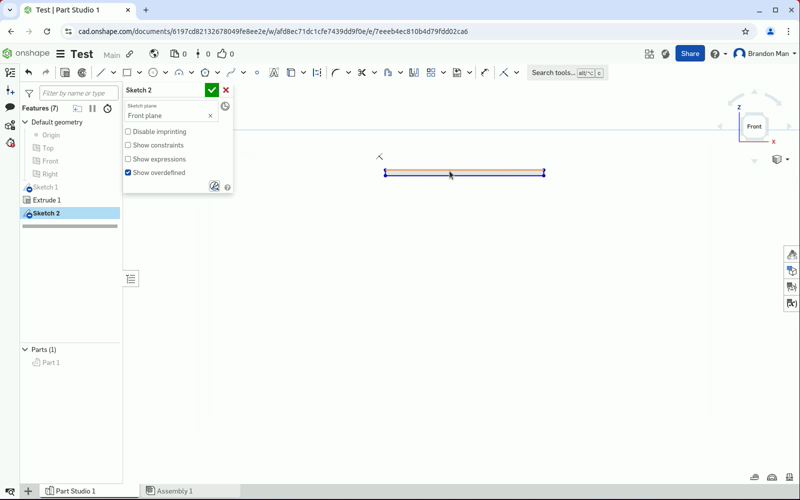
scroll(6)
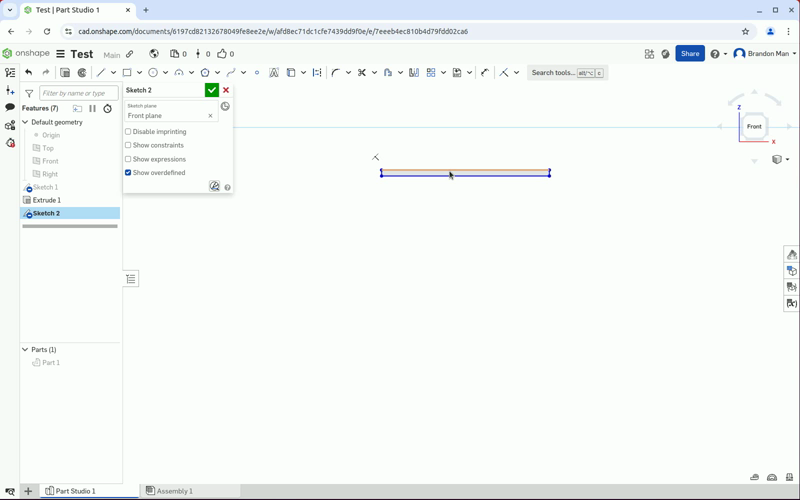
scroll(6)
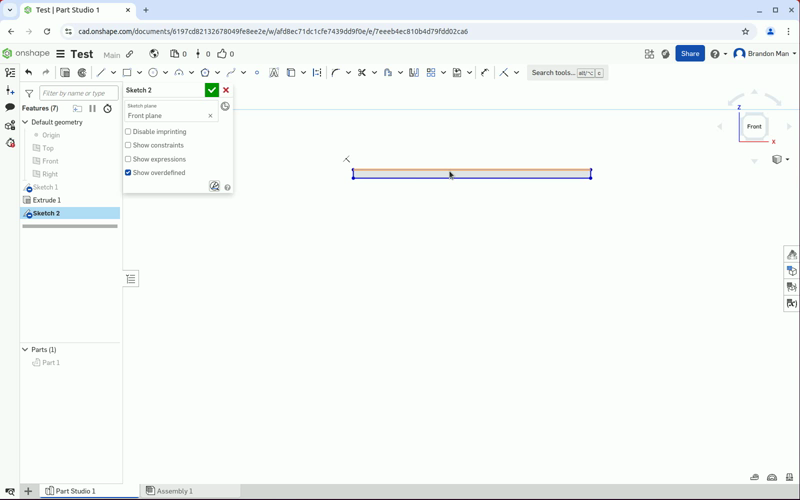
scroll(6)
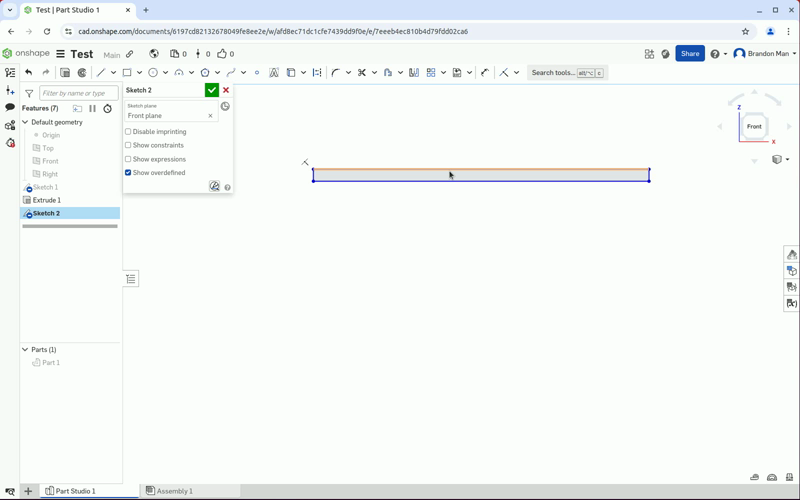
scroll(6)
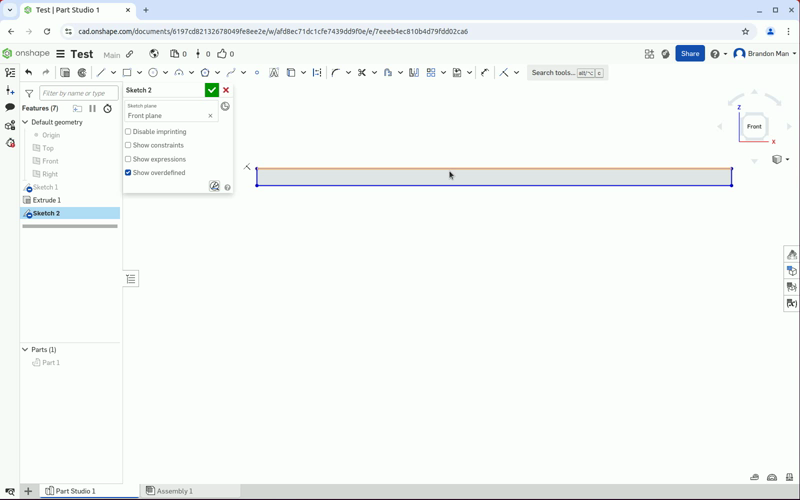
scroll(6)
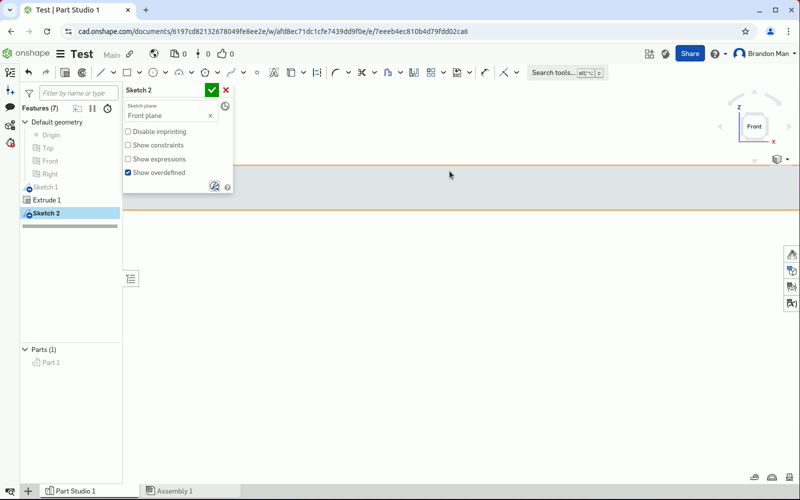
click(449, 170)
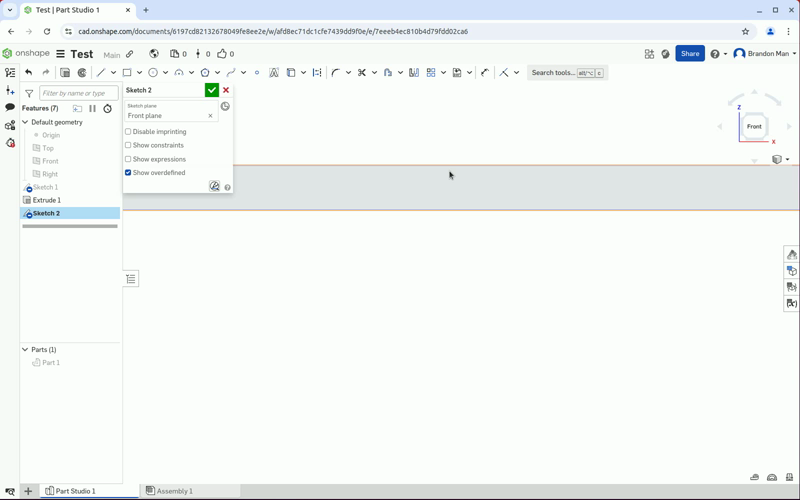
scroll(-6)
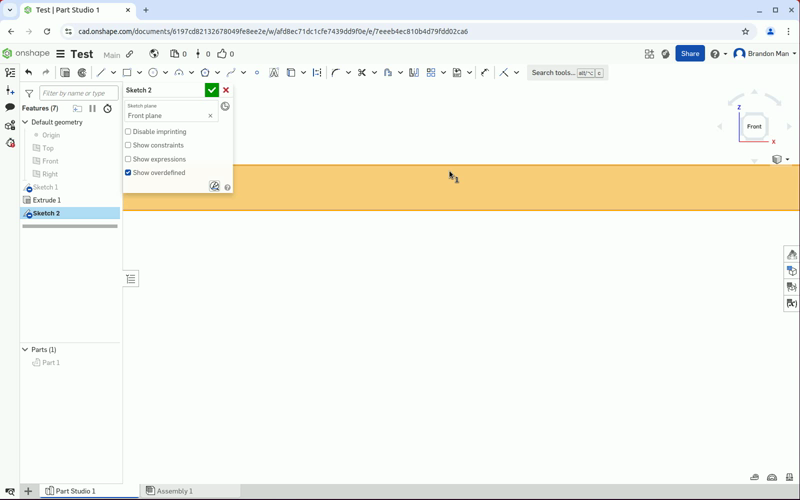
scroll(-6)
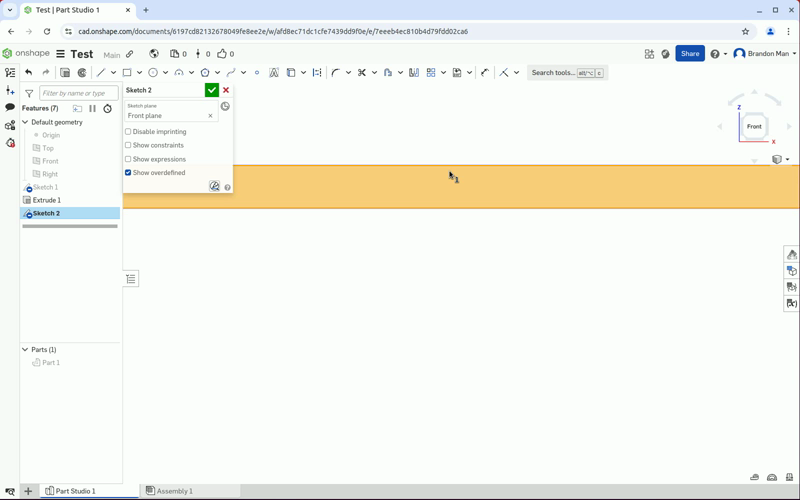
scroll(-6)
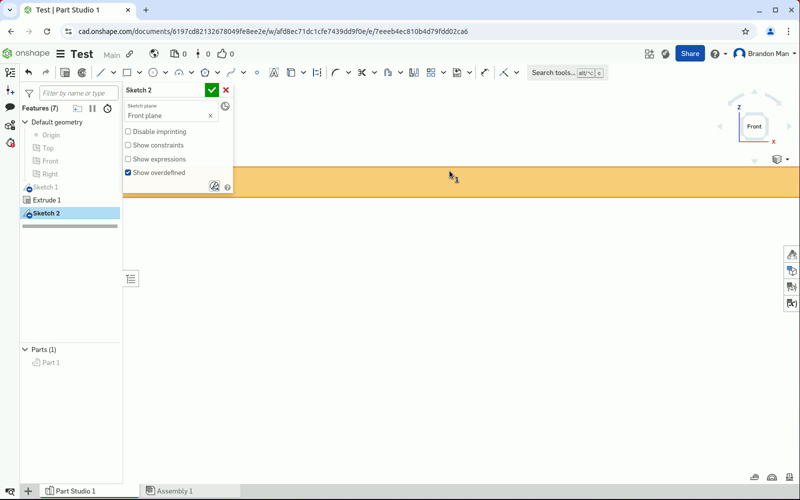
scroll(-6)
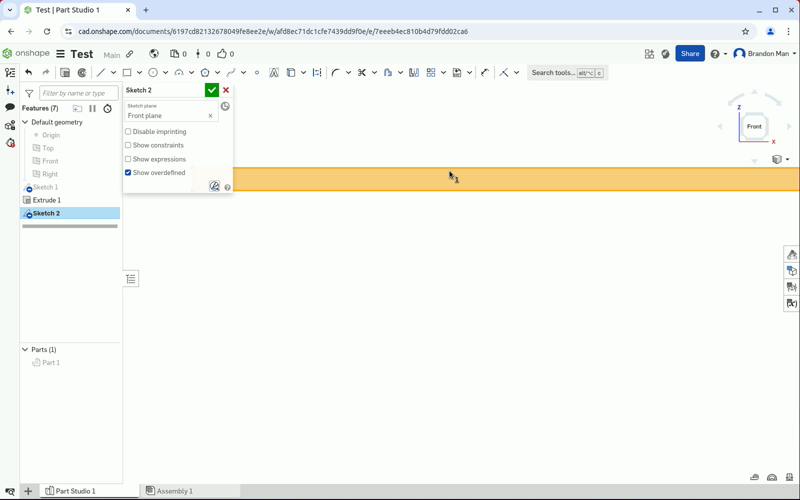
scroll(-6)
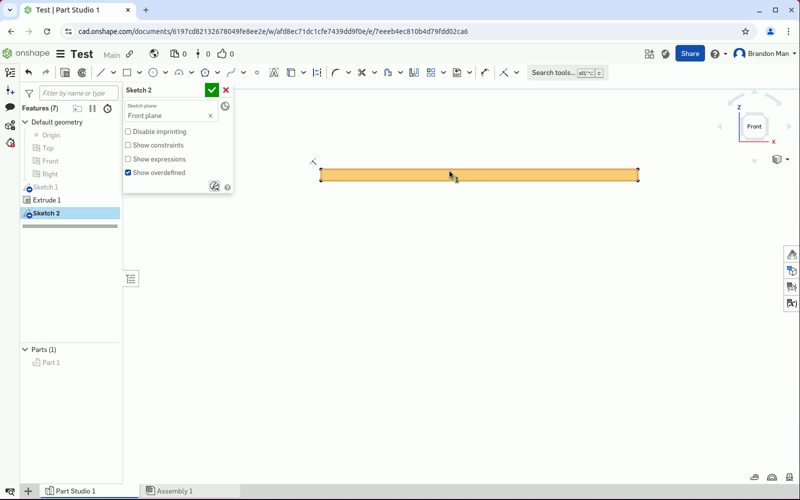
scroll(-6)
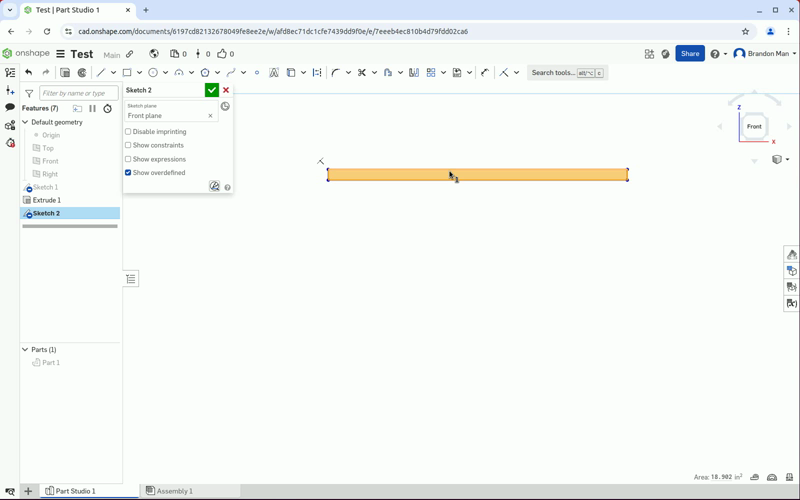
scroll(-6)
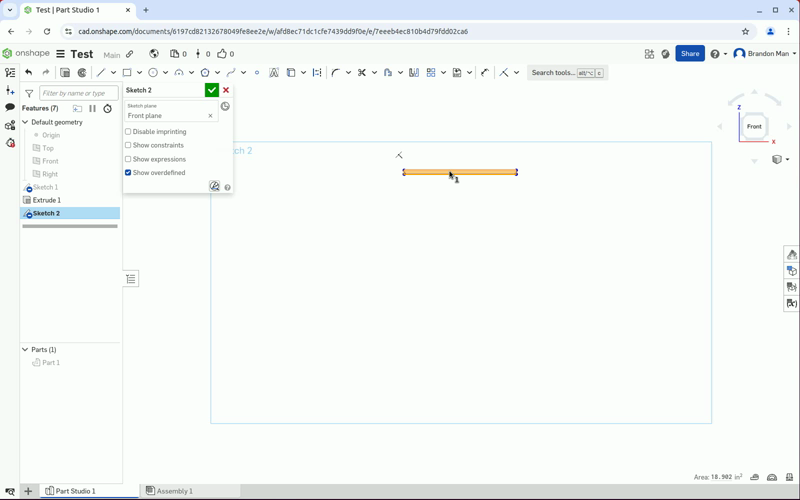
mouse_move(73, 352)
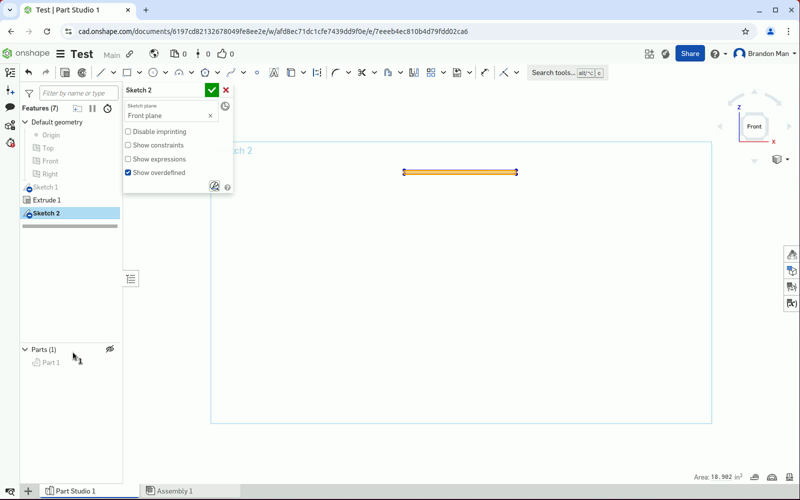
key(shift+y)
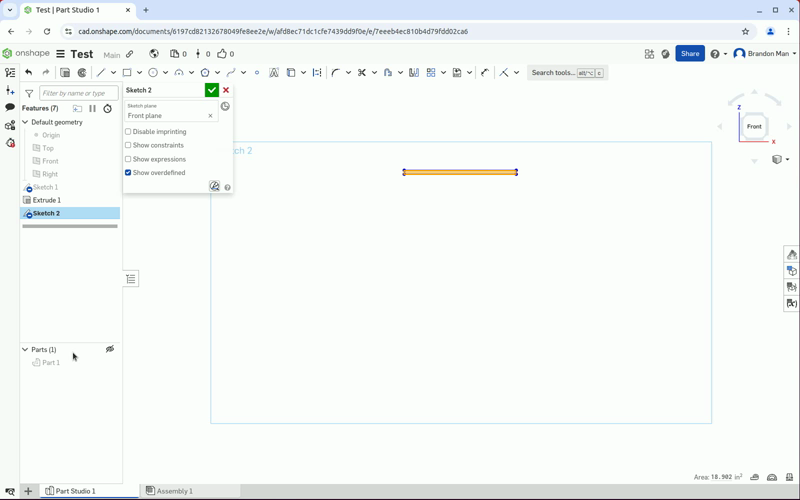
key(shift+e)
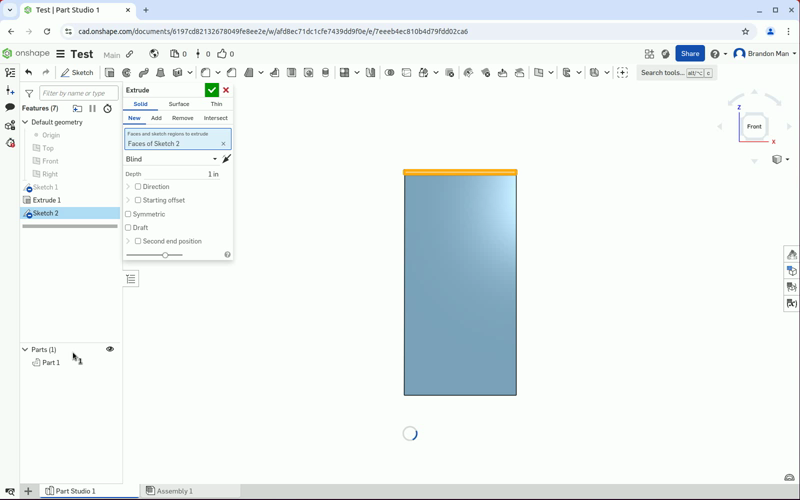
mouse_move(143, 106)
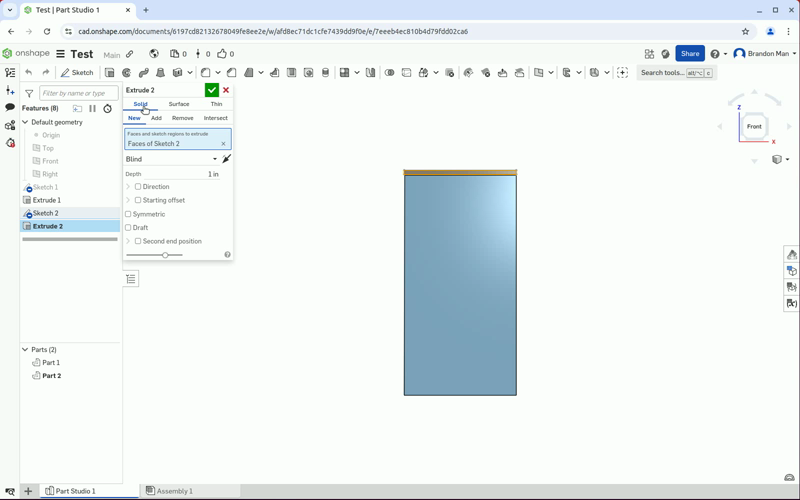
click(143, 106)
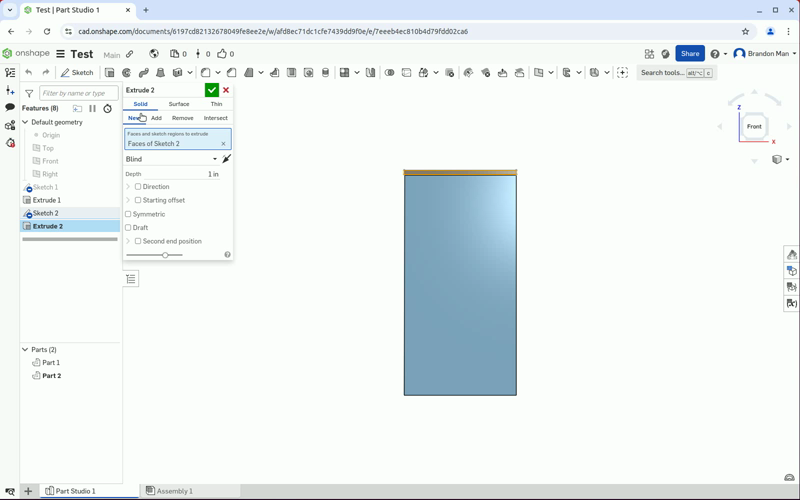
mouse_move(137, 120)
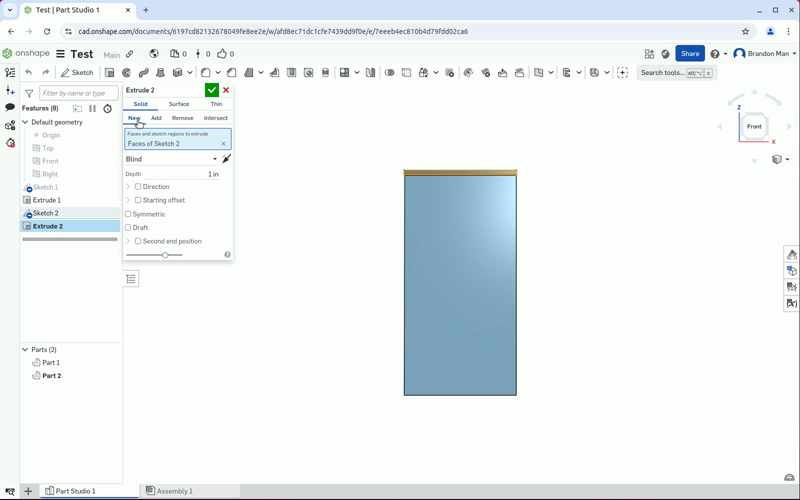
click(137, 120)
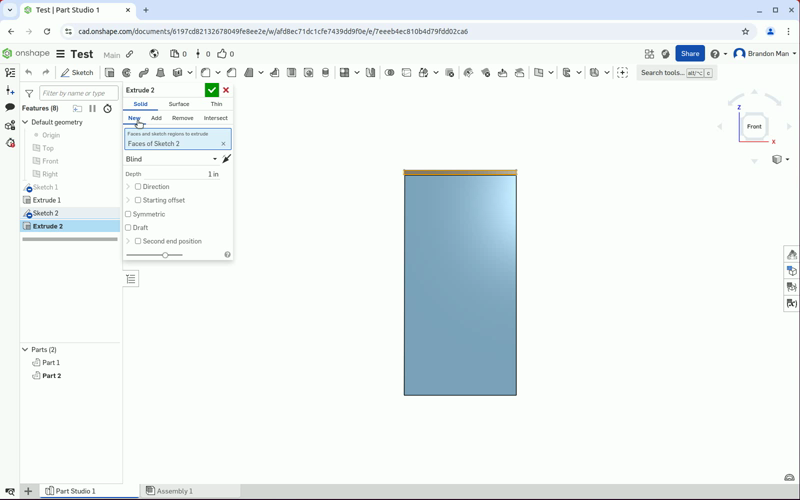
key(tab, 4)
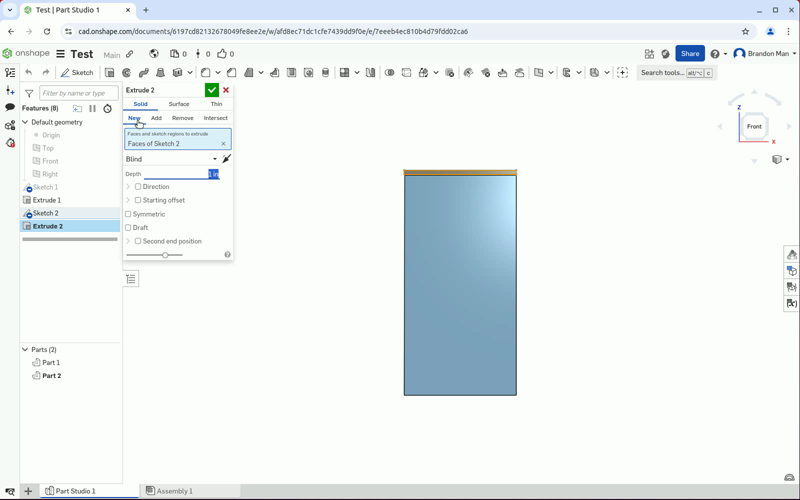
text(0.241)
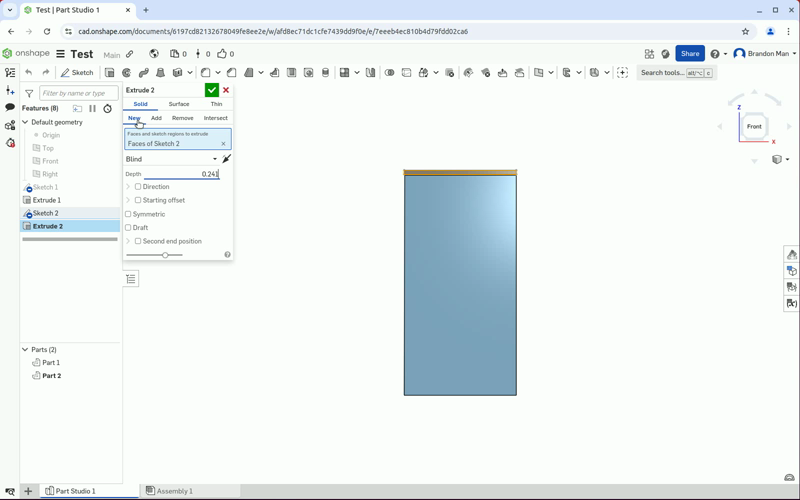
key(enter)
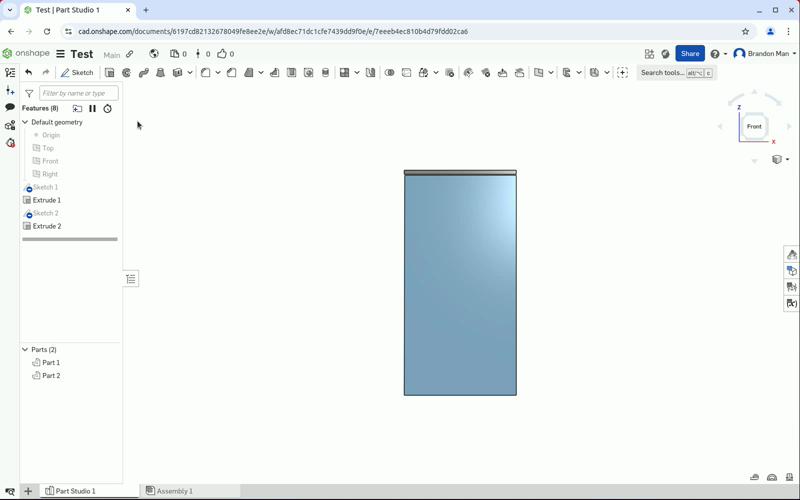
key(shift+h)
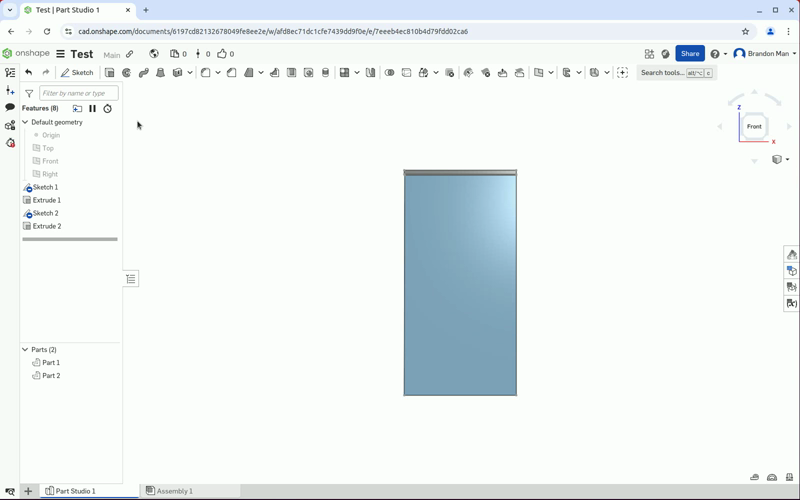
key(shift+h)
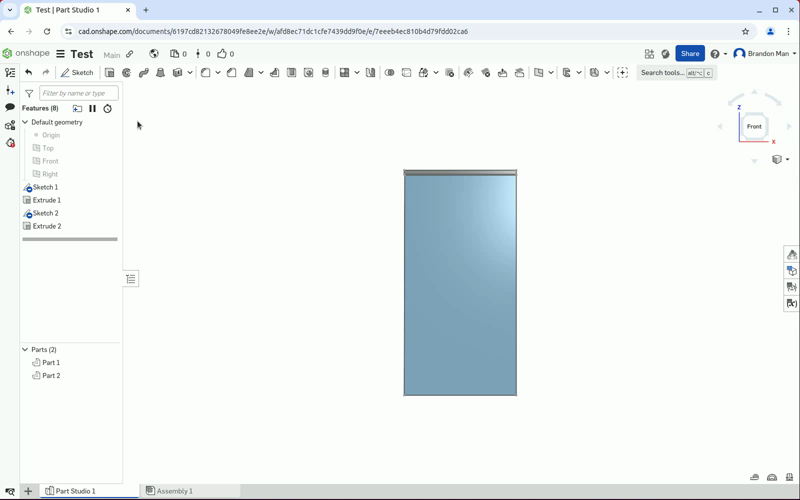
key(shift+7)
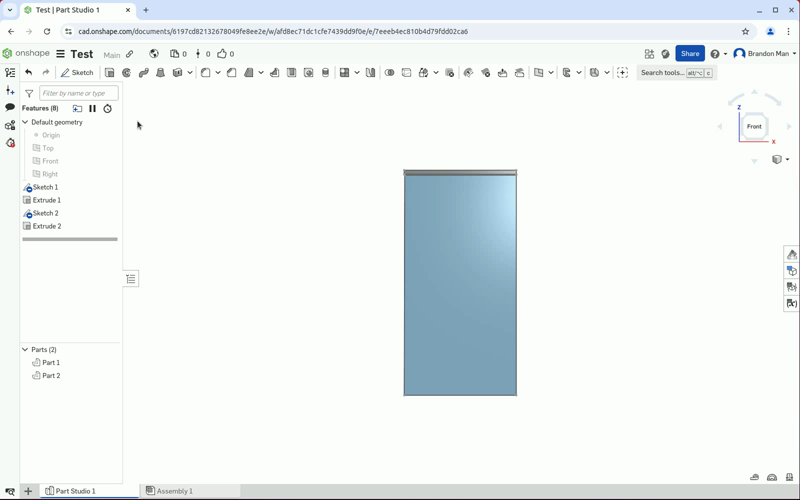
key(left, 2)
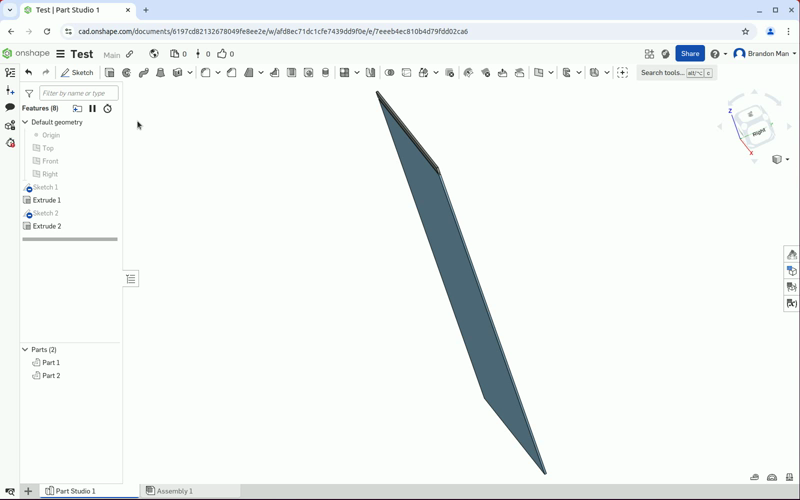
key(down, 2)
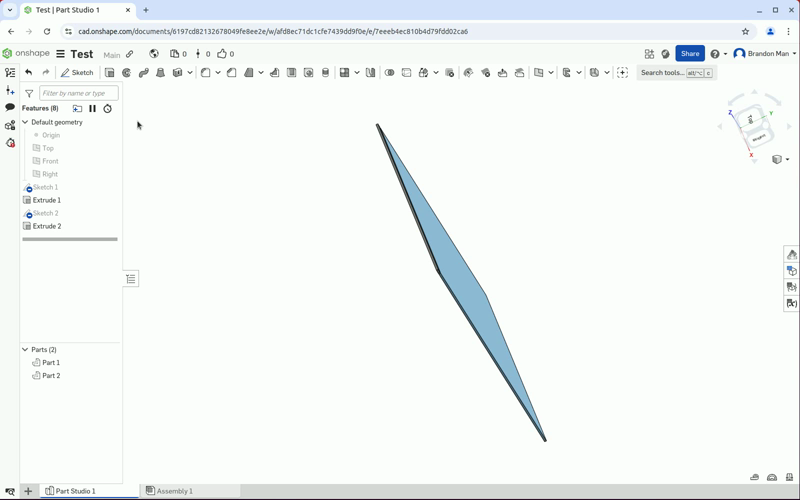
key(up, 2)
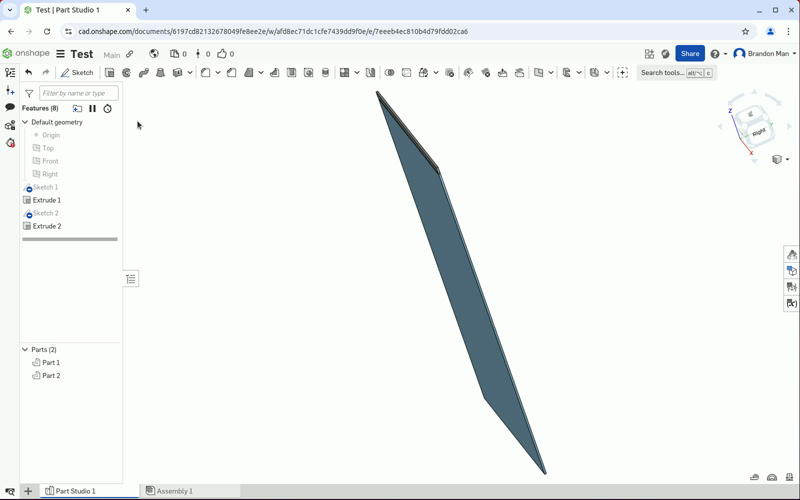
key(right, 2)
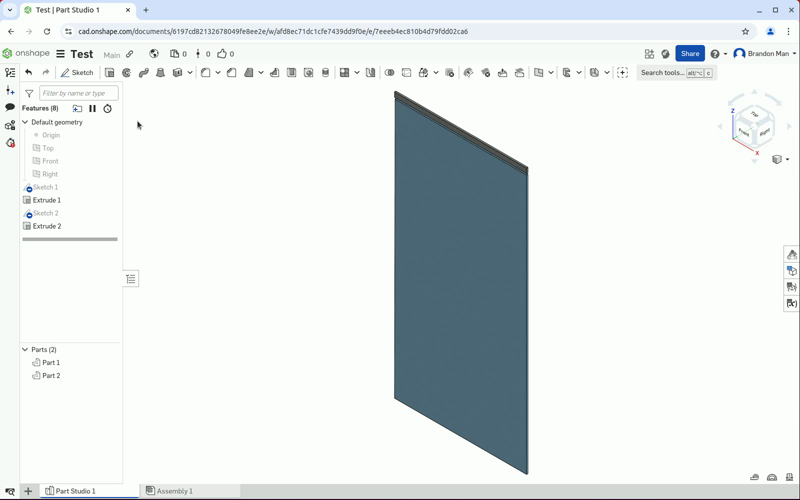
mouse_move(73, 189)
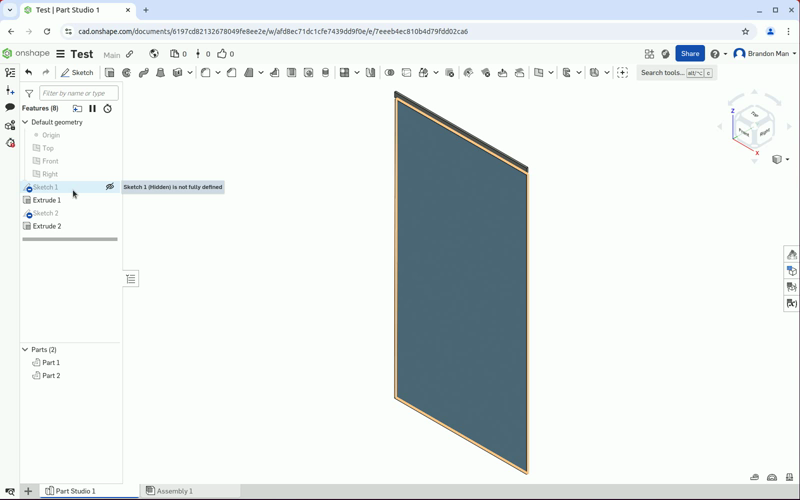
click(73, 189)